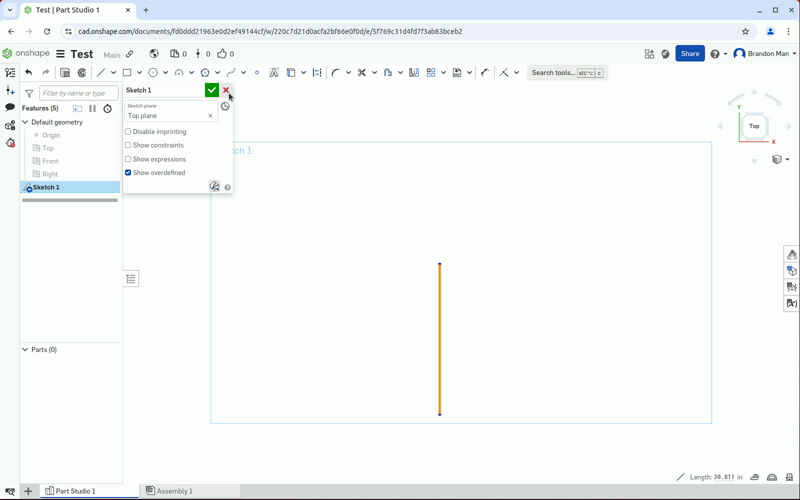
key(shift+h)
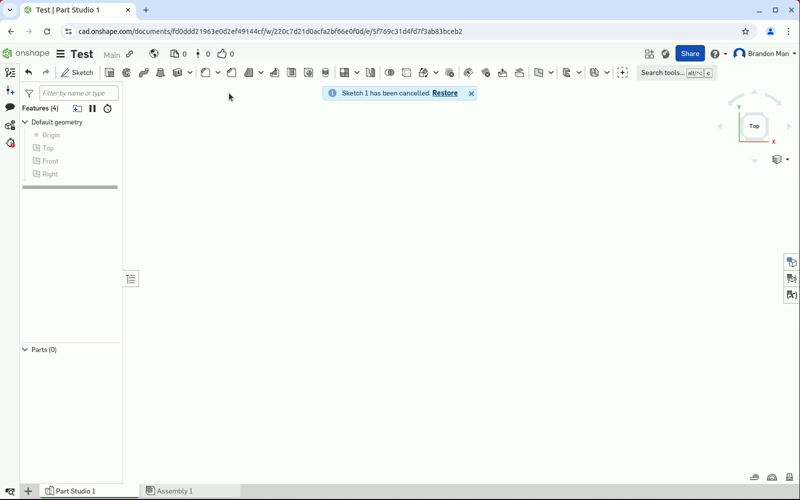
mouse_move(73, 352)
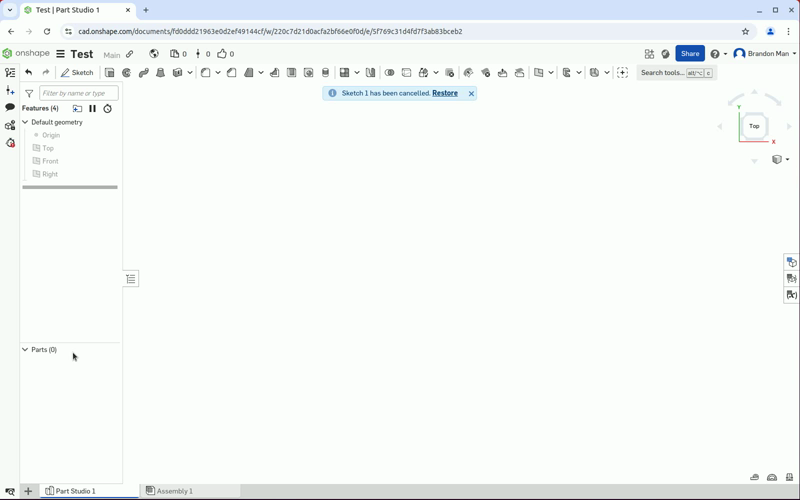
key(y)
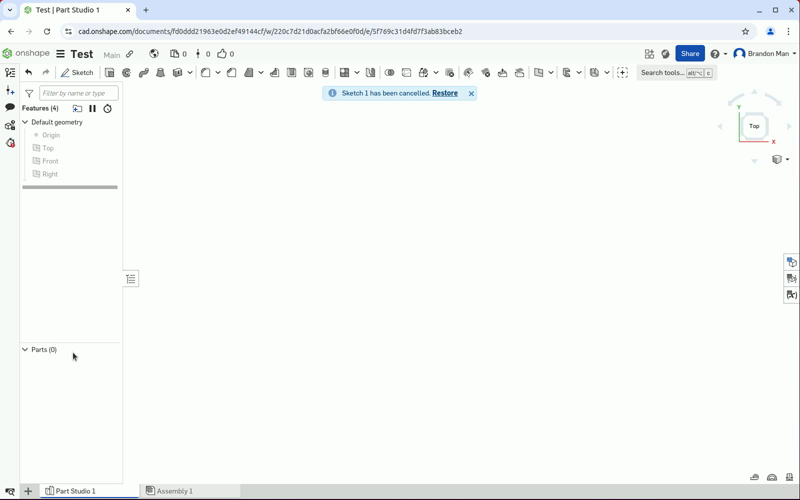
key(shift+p)
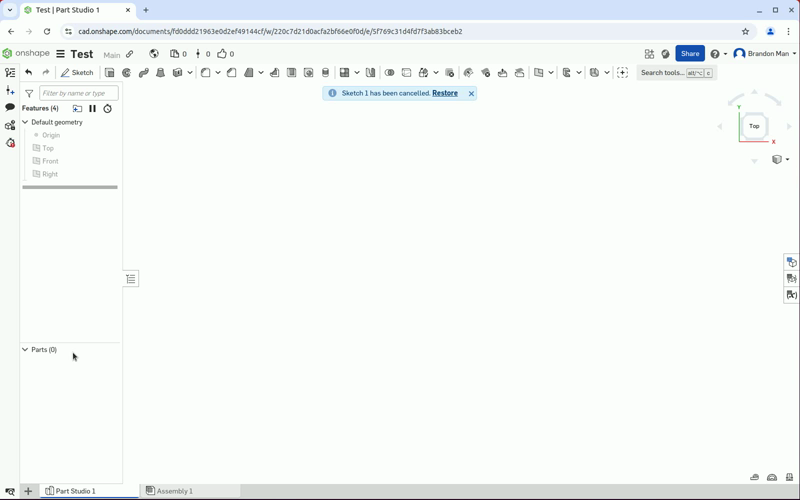
key(space)
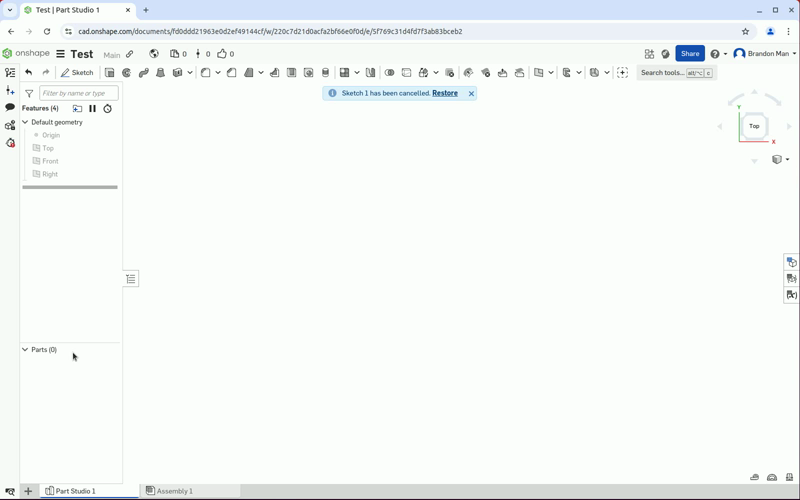
key_down(shift)
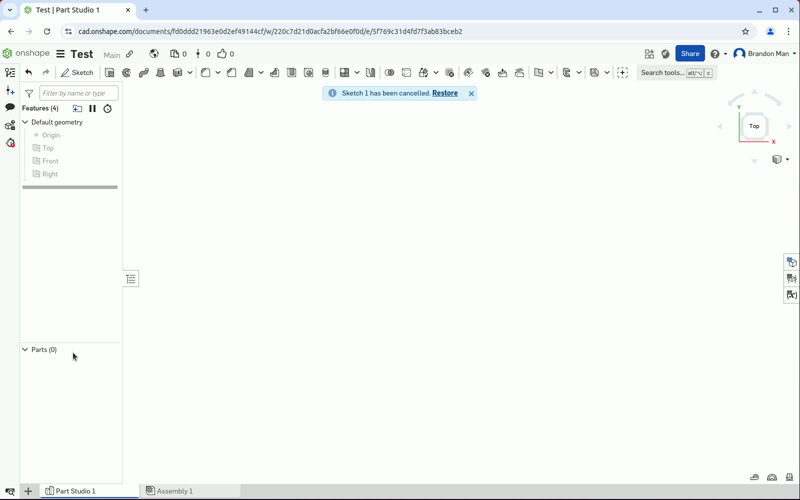
key(up)
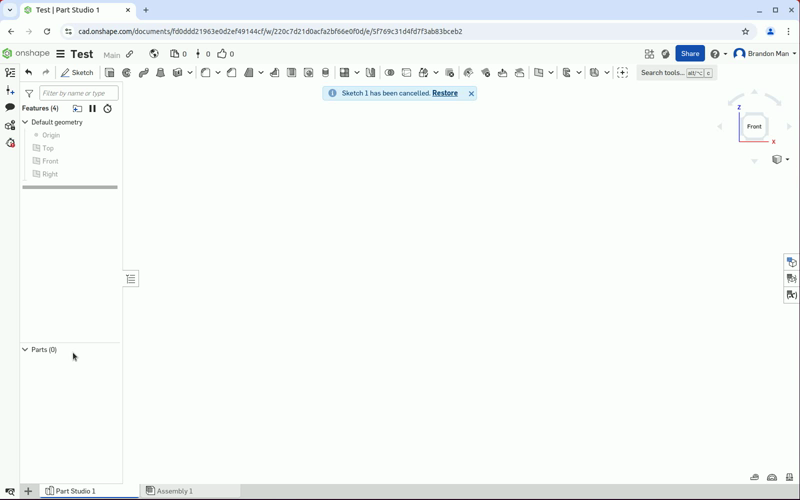
key_up(shift)
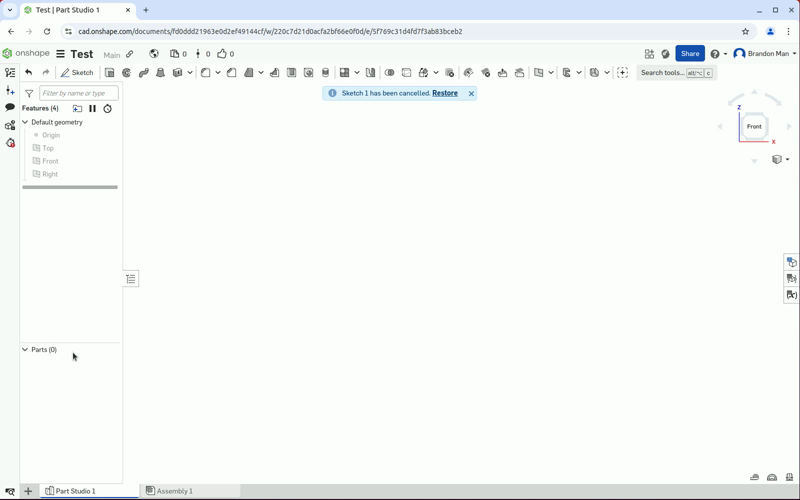
mouse_move(73, 352)
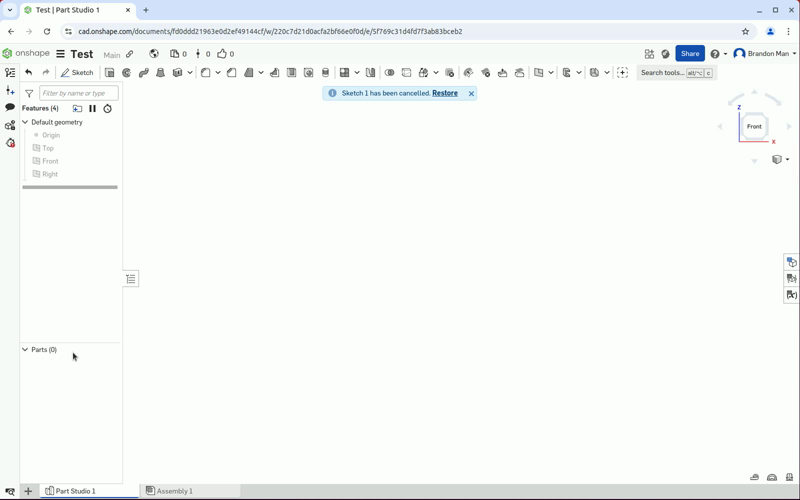
key(shift+y)
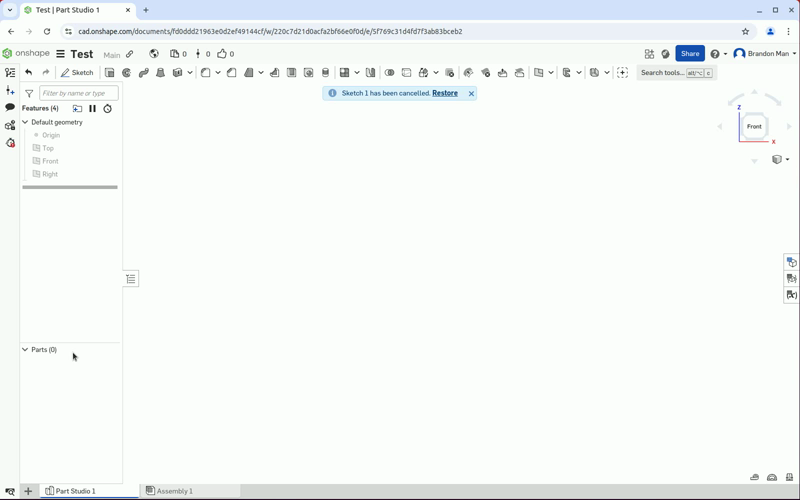
key(shift+s)
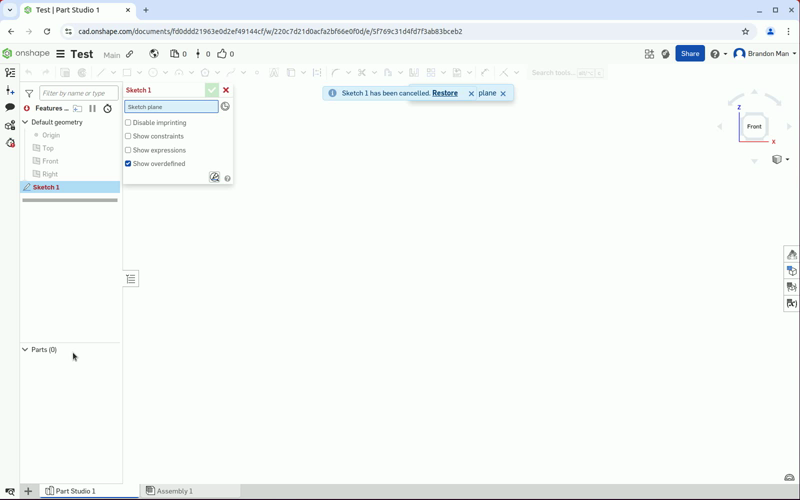
mouse_move(73, 163)
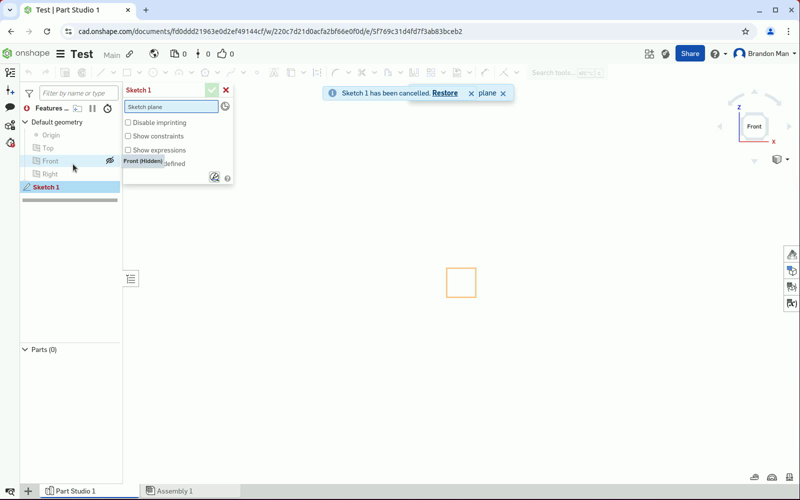
click(73, 163)
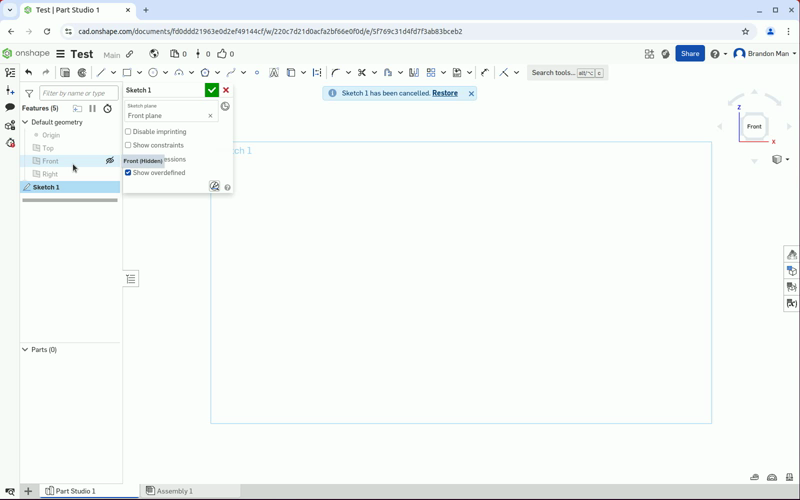
mouse_move(73, 352)
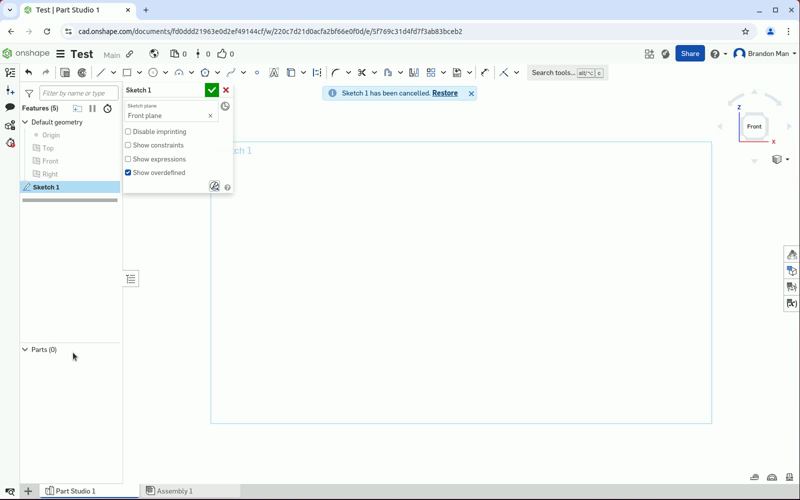
key(y)
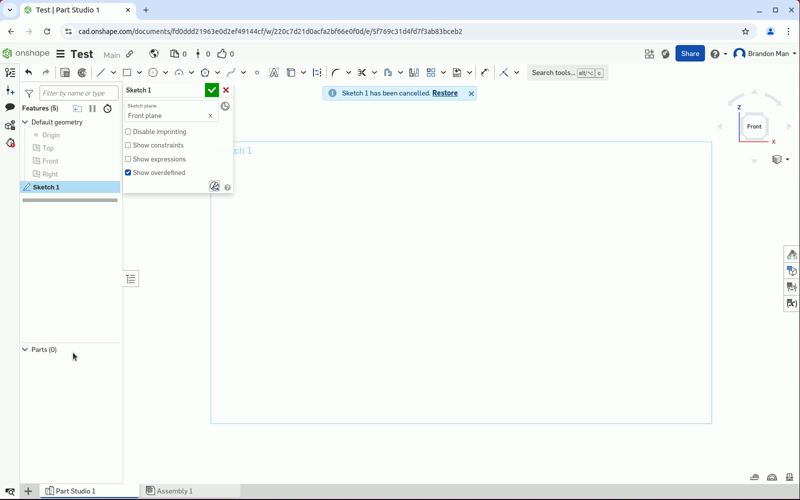
key(c)
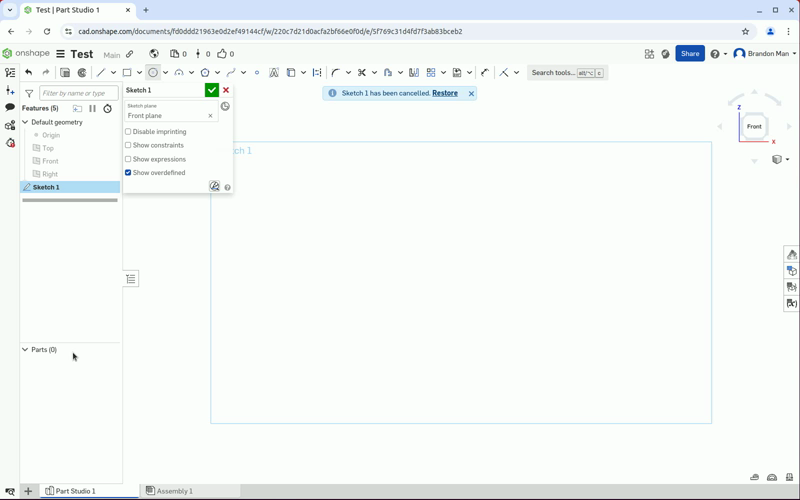
key_down(shift)
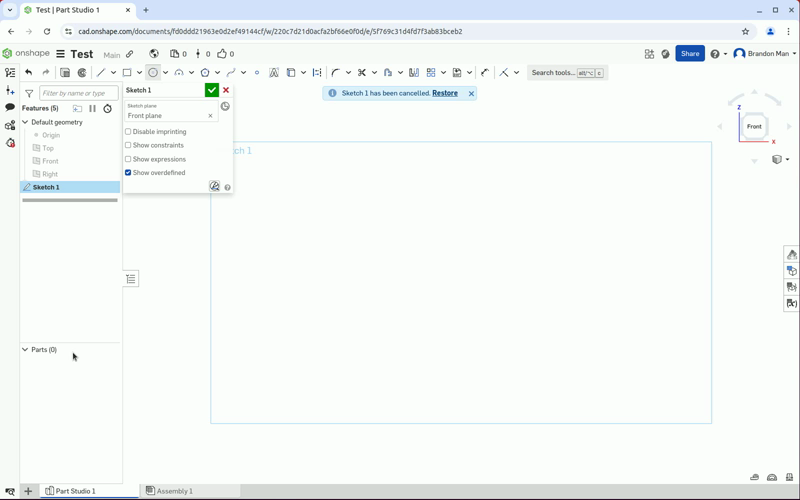
mouse_move(460, 282)
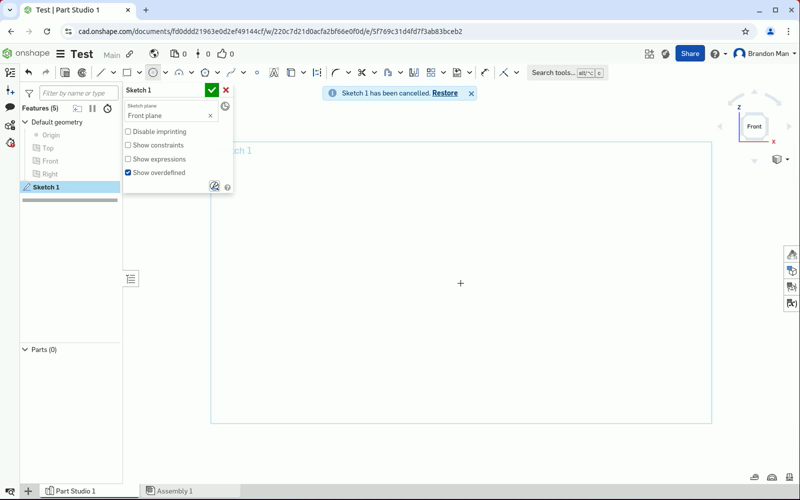
click(460, 282)
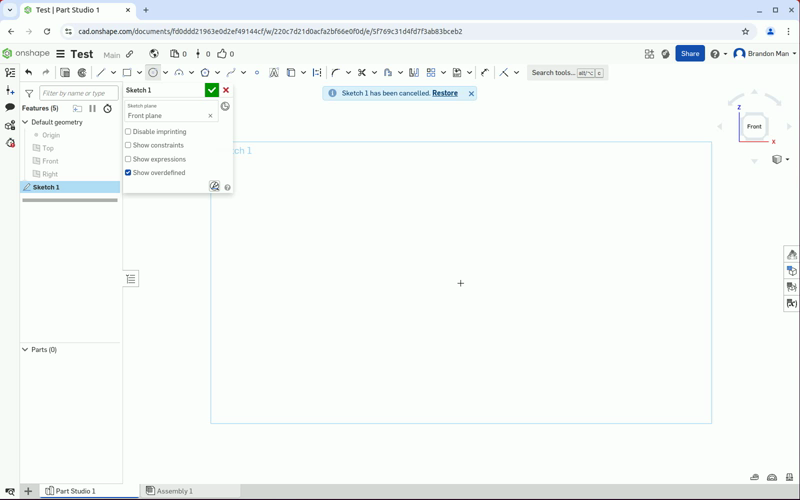
key_up(shift)
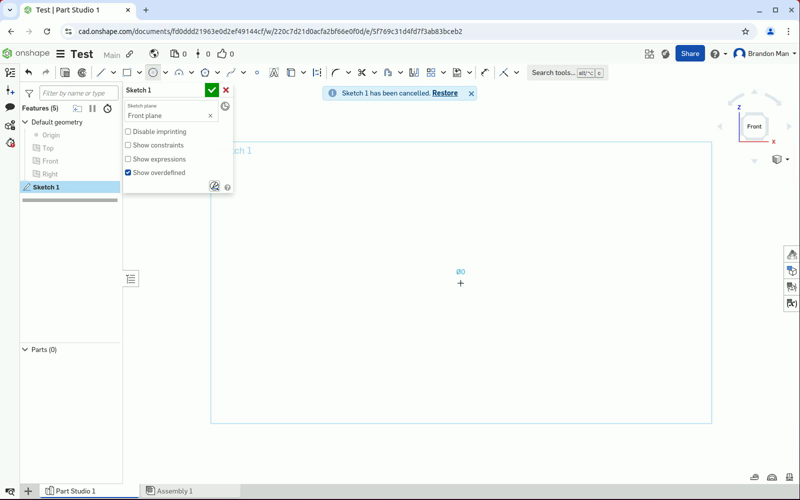
mouse_move(466, 282)
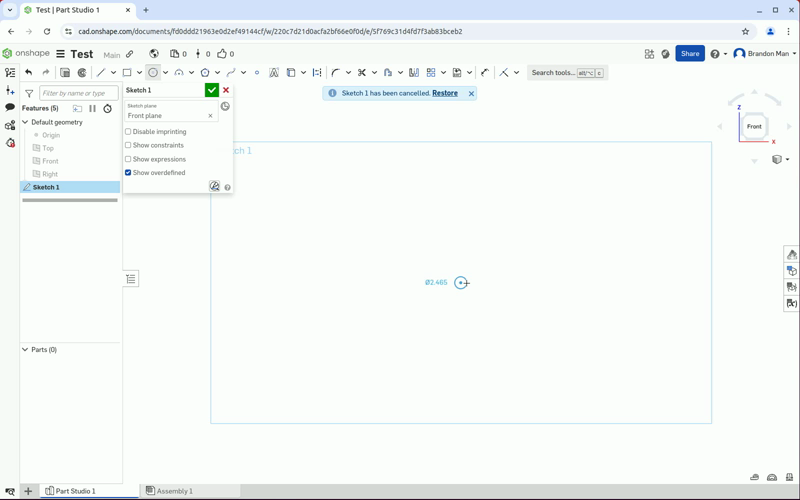
click(466, 282)
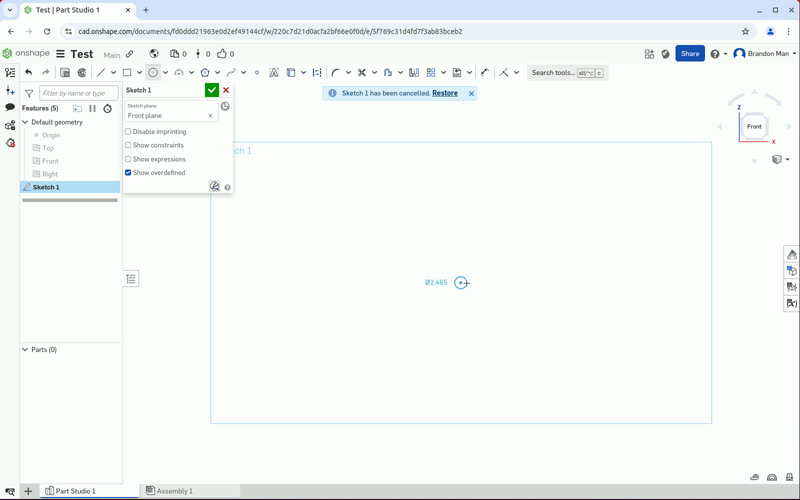
key(esc)
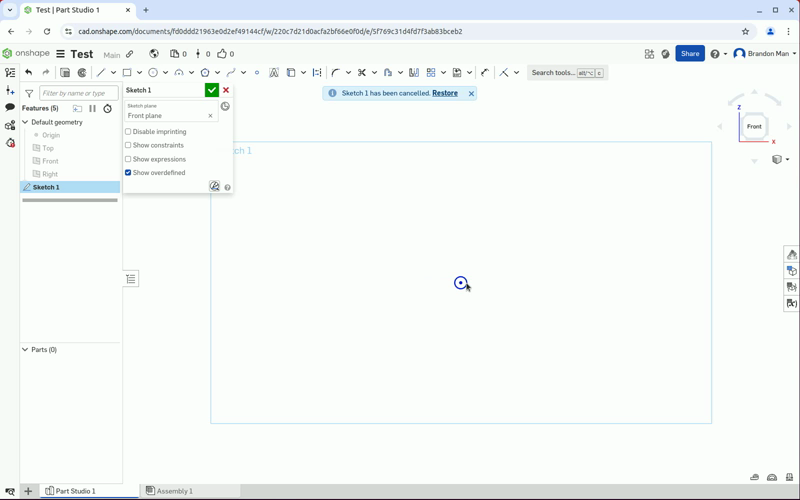
key(c)
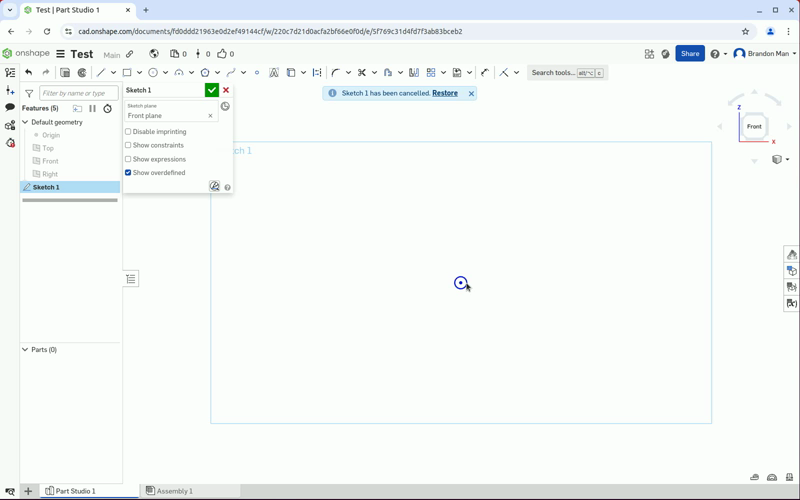
key_down(shift)
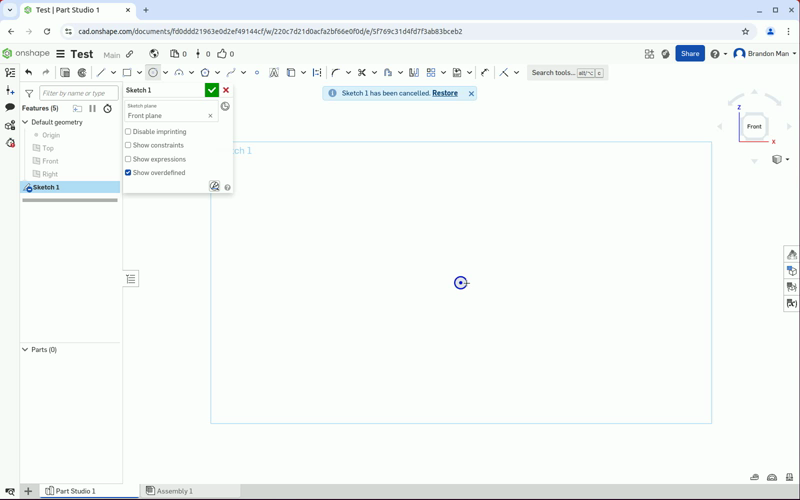
mouse_move(460, 282)
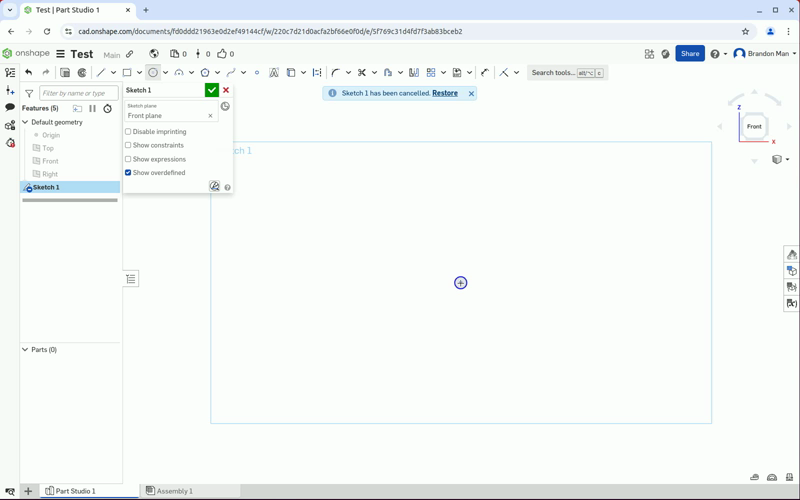
click(460, 282)
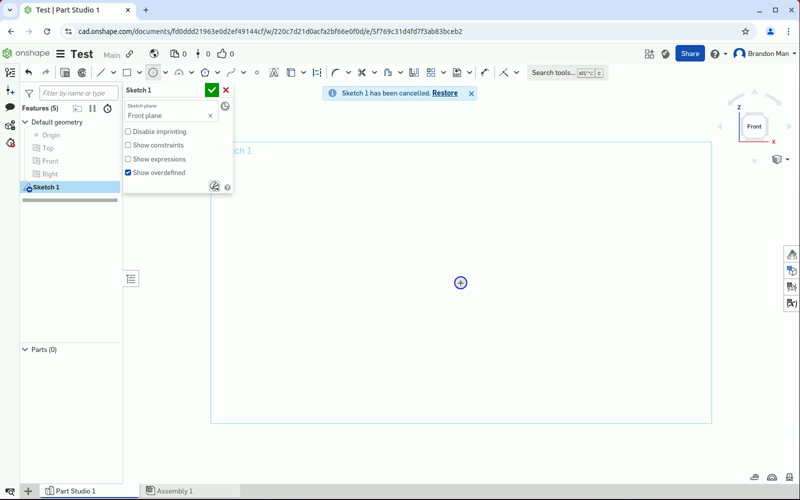
key_up(shift)
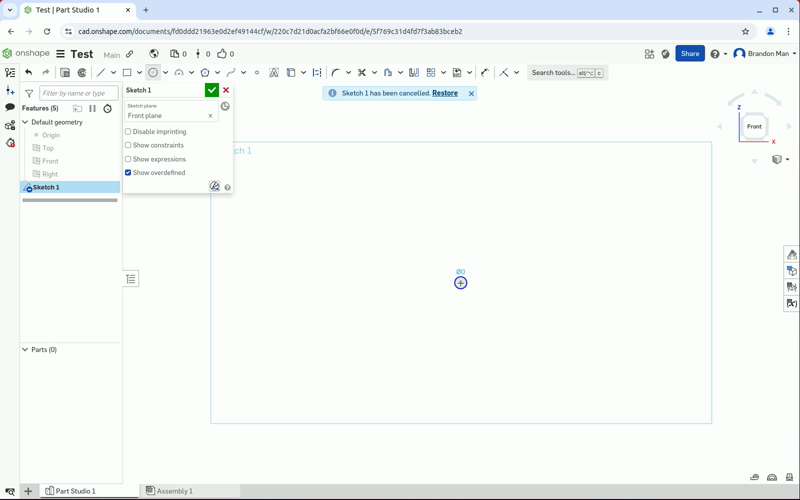
mouse_move(465, 282)
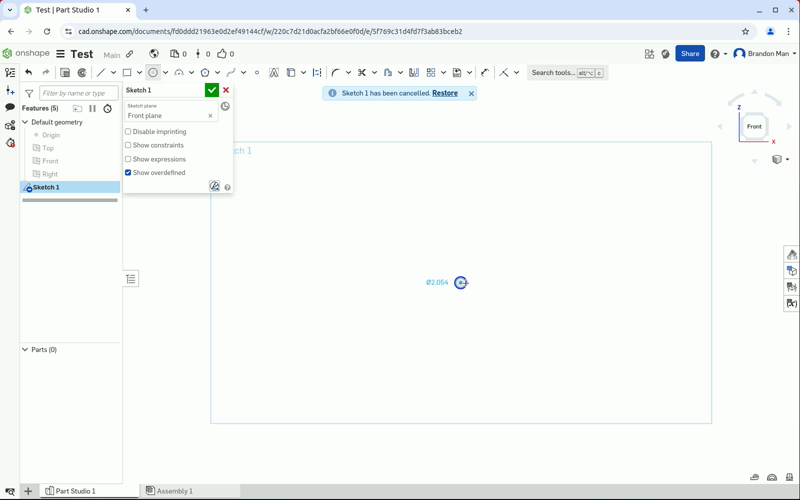
scroll(6)
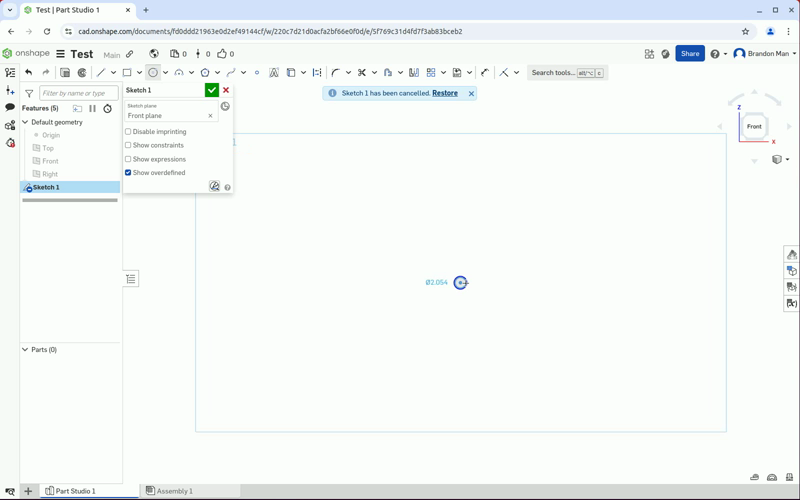
scroll(6)
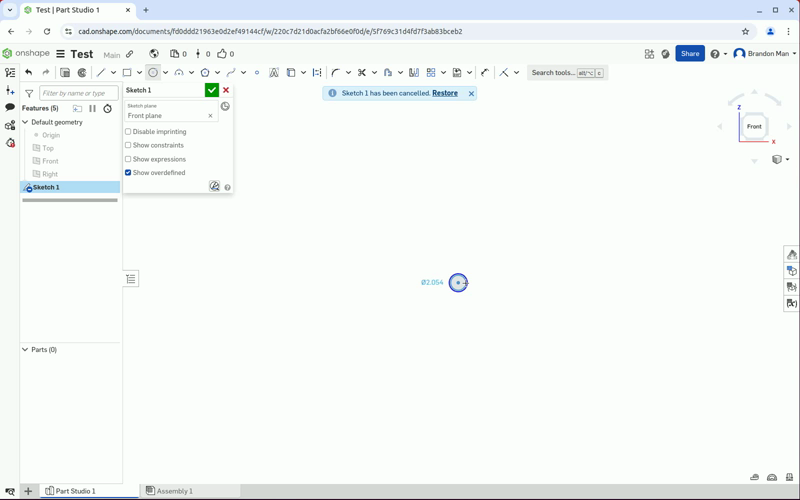
scroll(6)
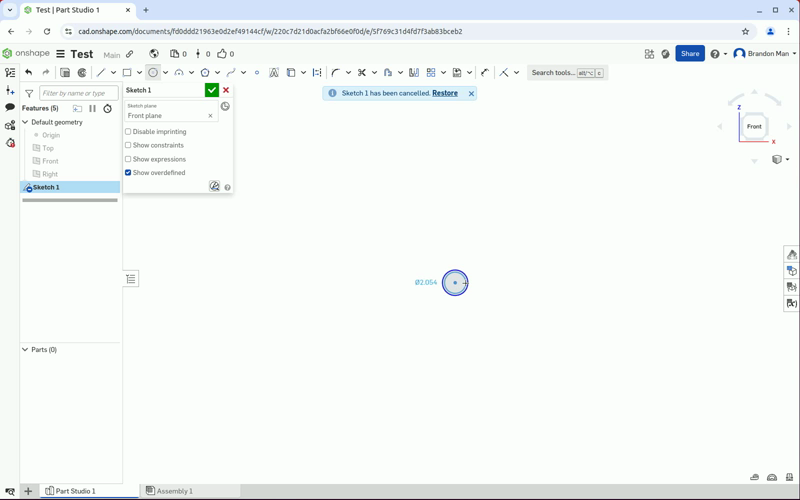
scroll(6)
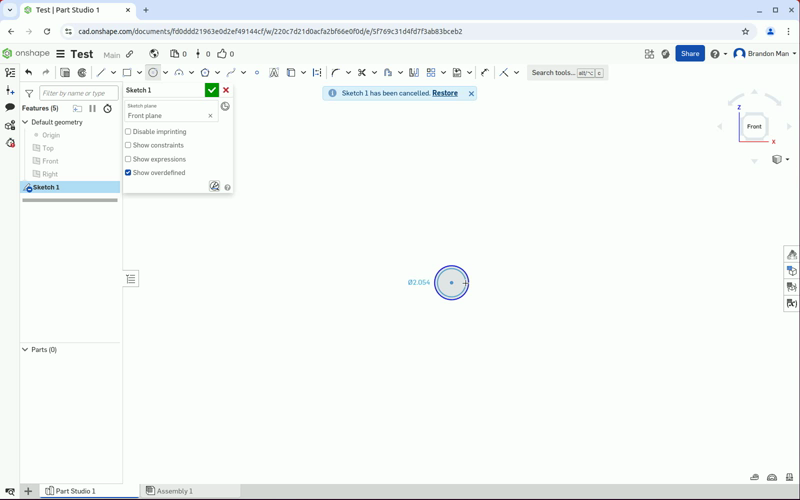
scroll(6)
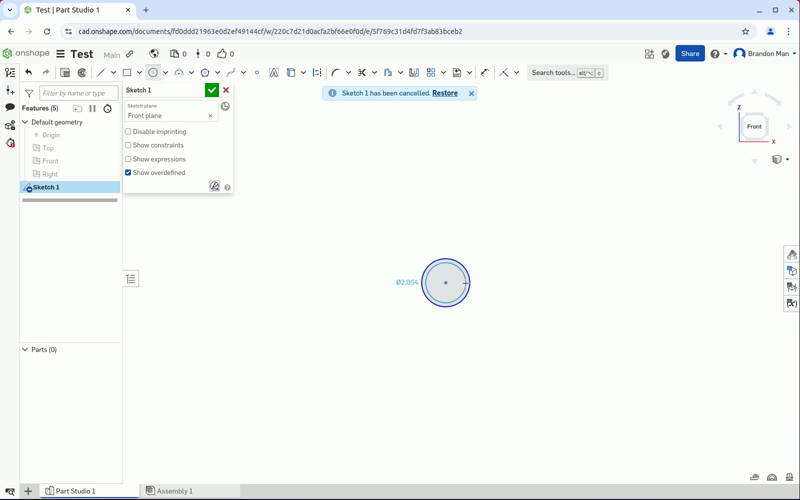
scroll(6)
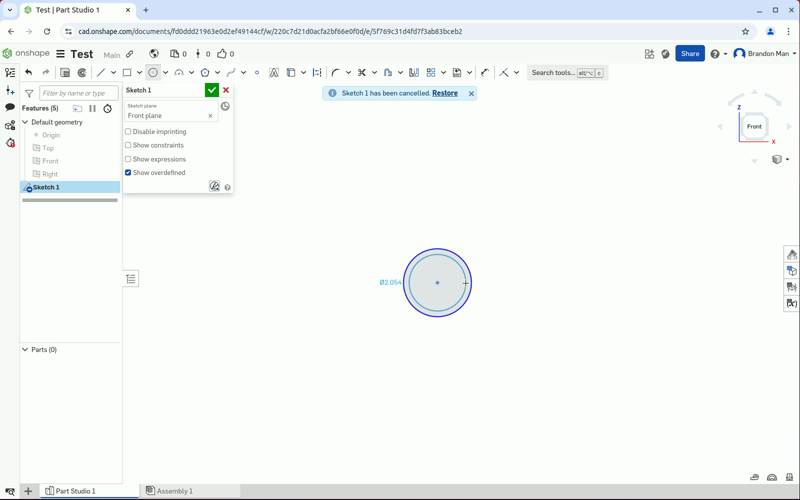
scroll(6)
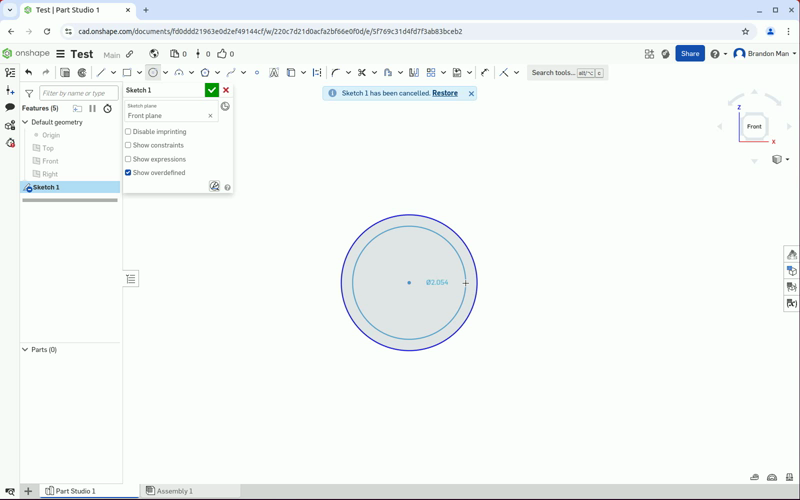
click(465, 282)
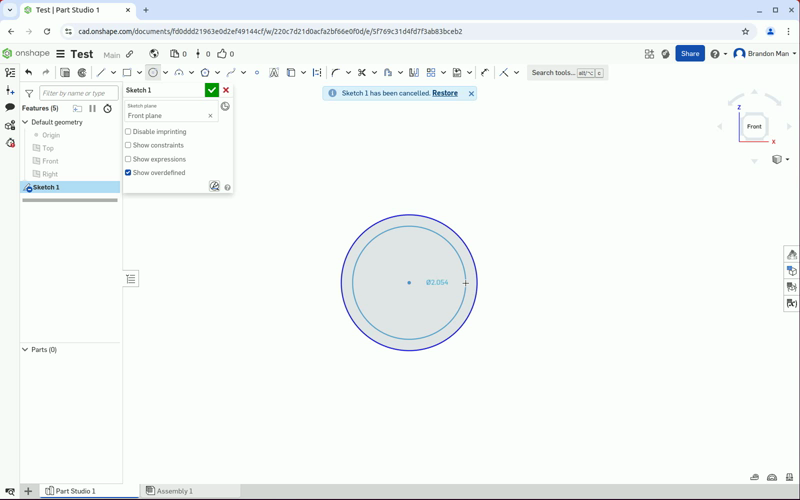
scroll(-6)
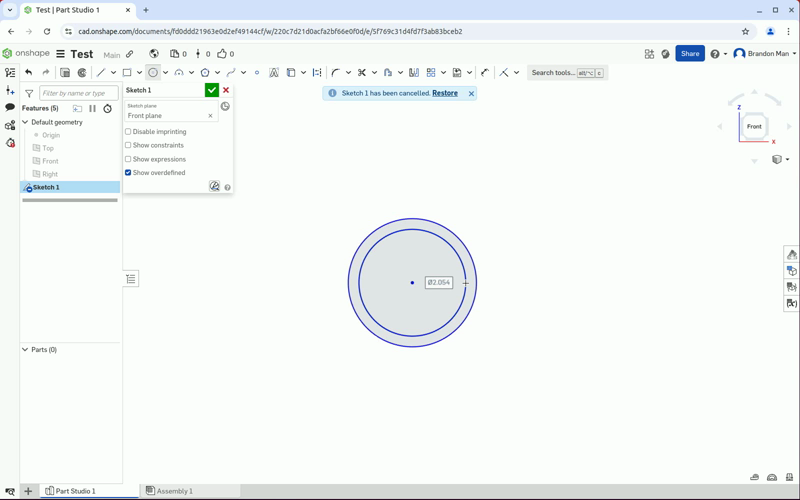
scroll(-6)
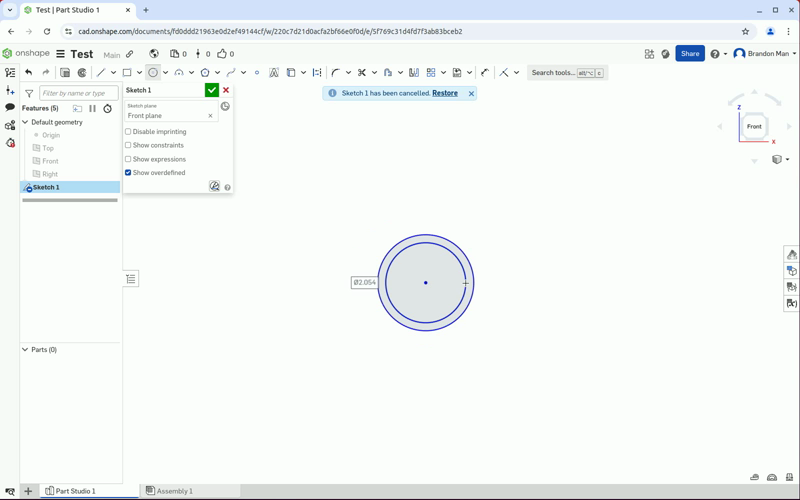
scroll(-6)
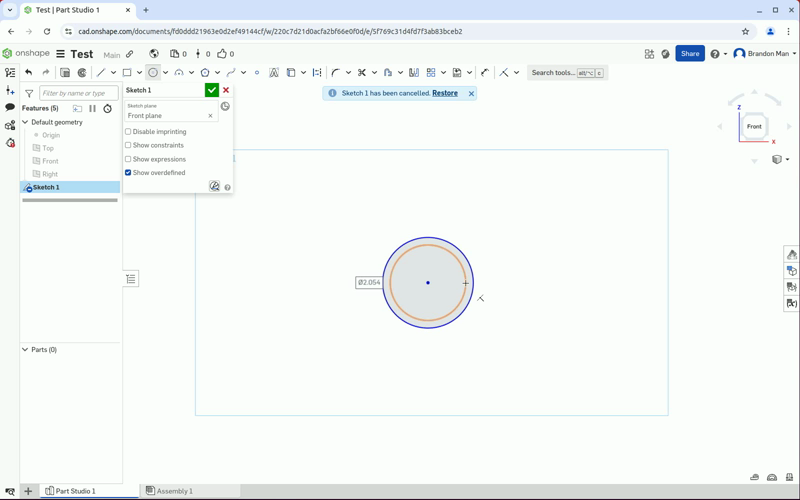
scroll(-6)
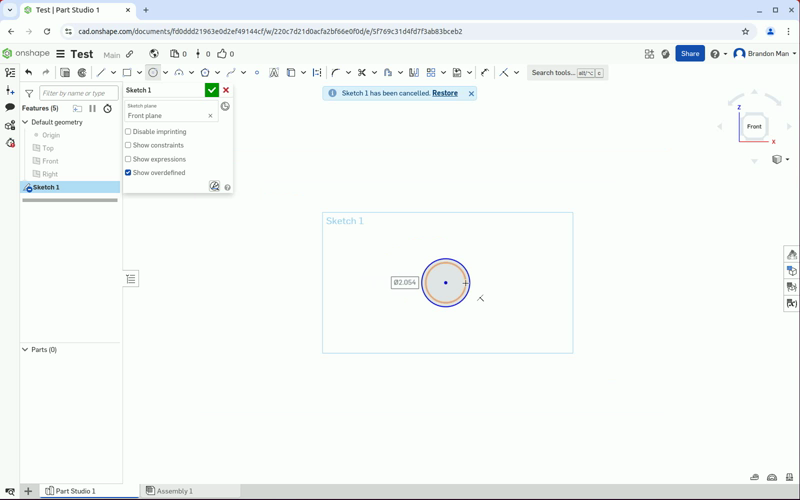
scroll(-6)
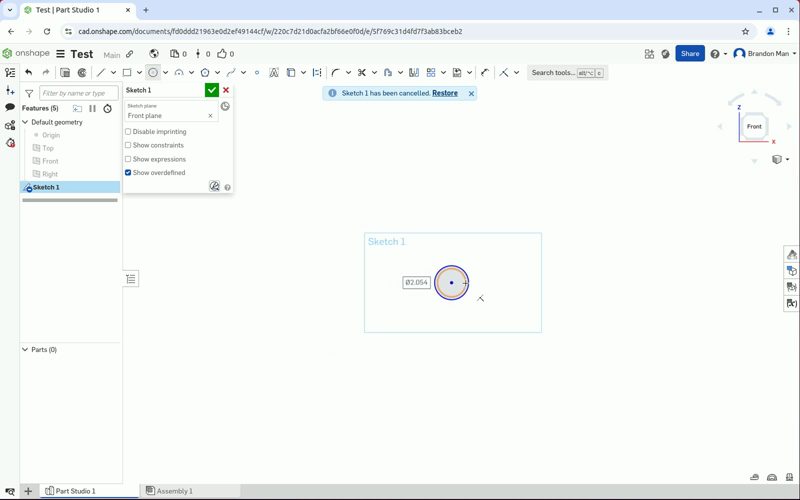
scroll(-6)
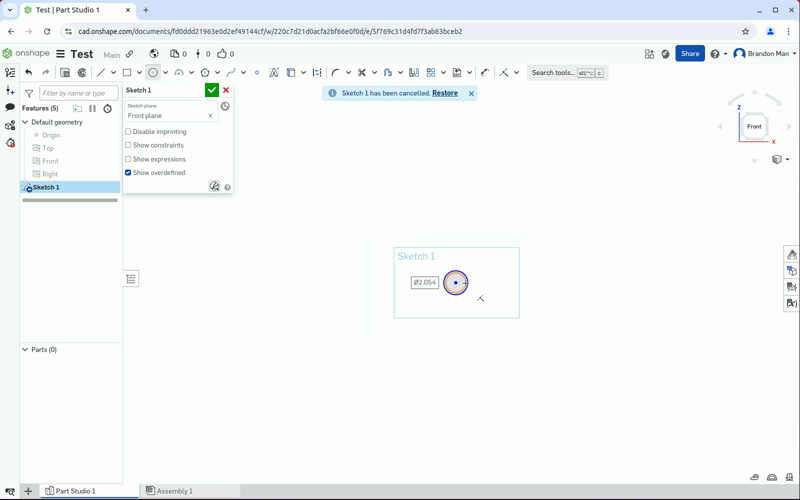
scroll(-6)
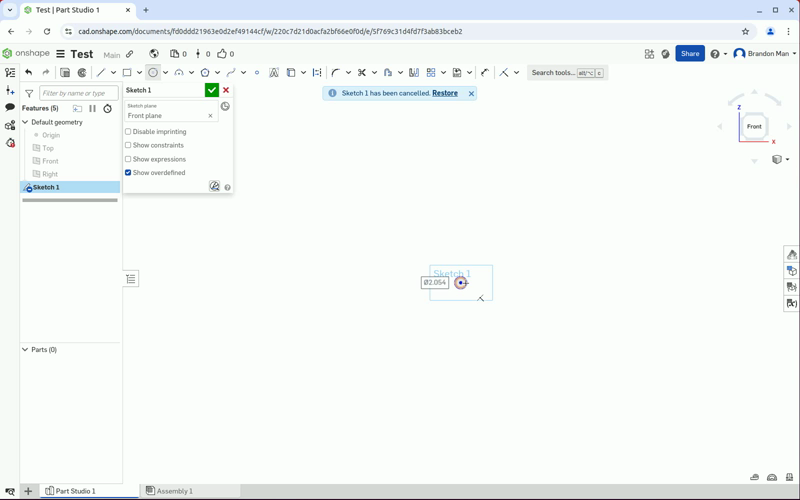
key(esc)
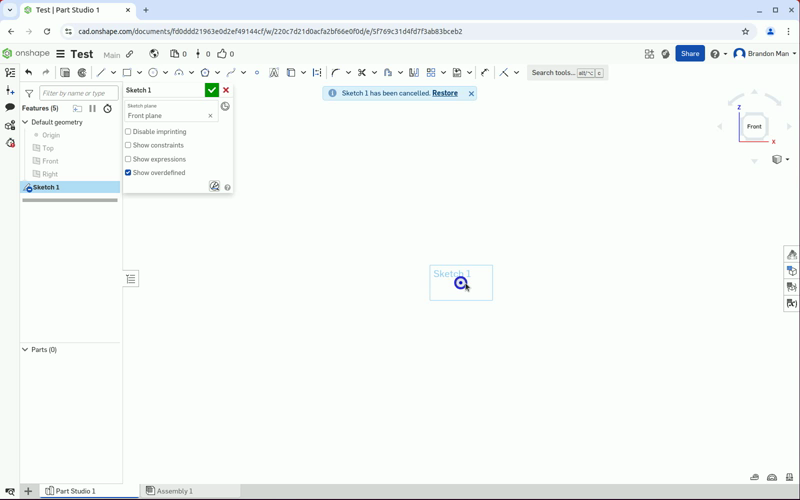
mouse_move(455, 284)
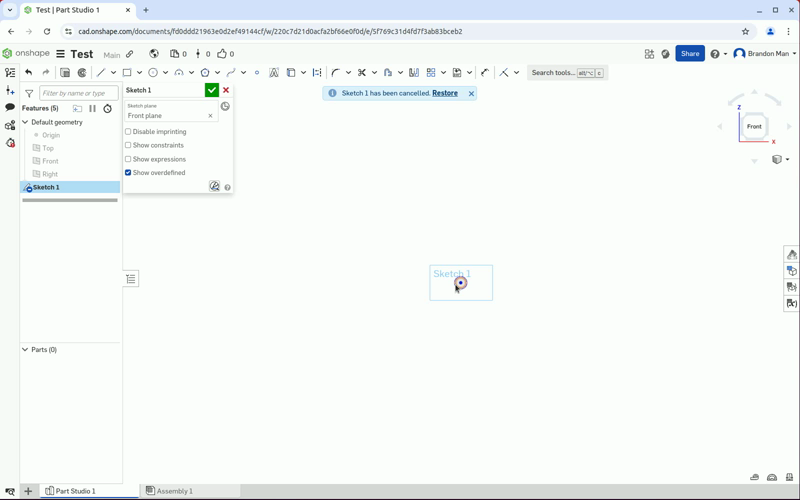
scroll(6)
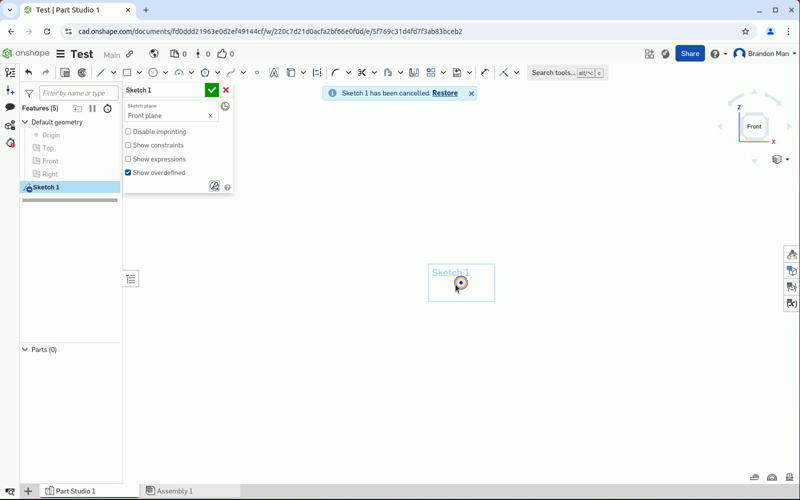
scroll(6)
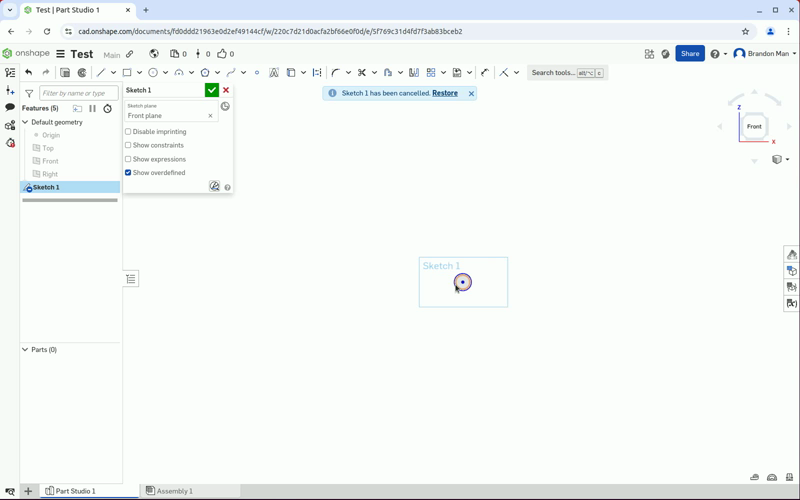
scroll(6)
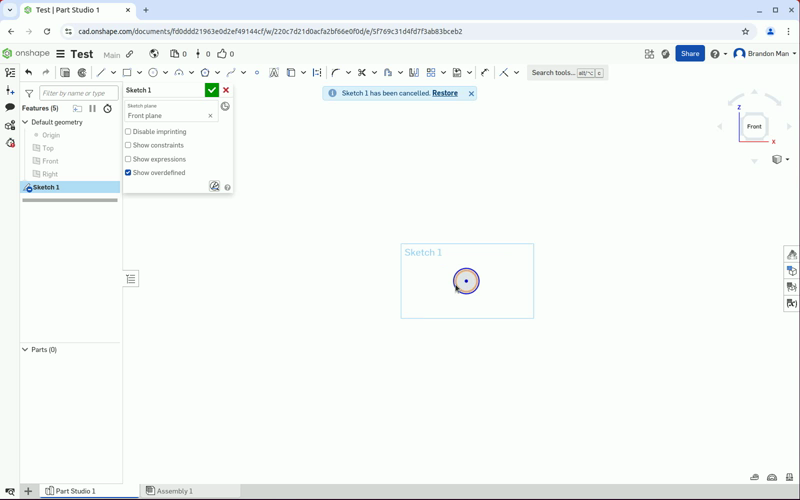
scroll(6)
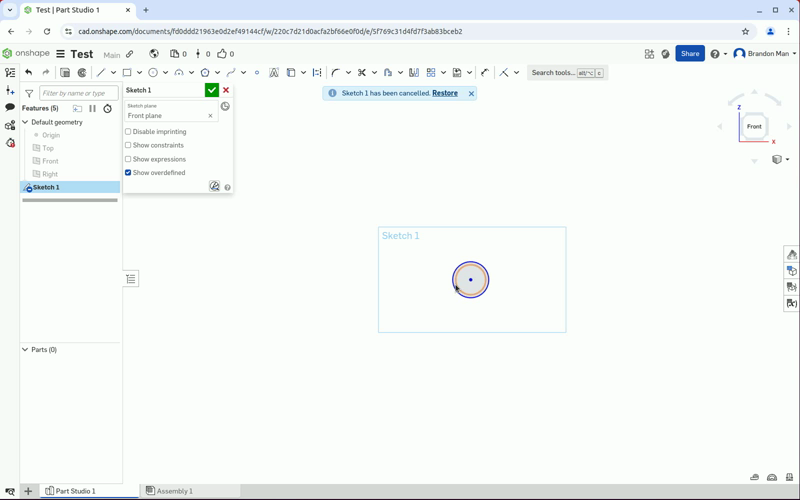
scroll(6)
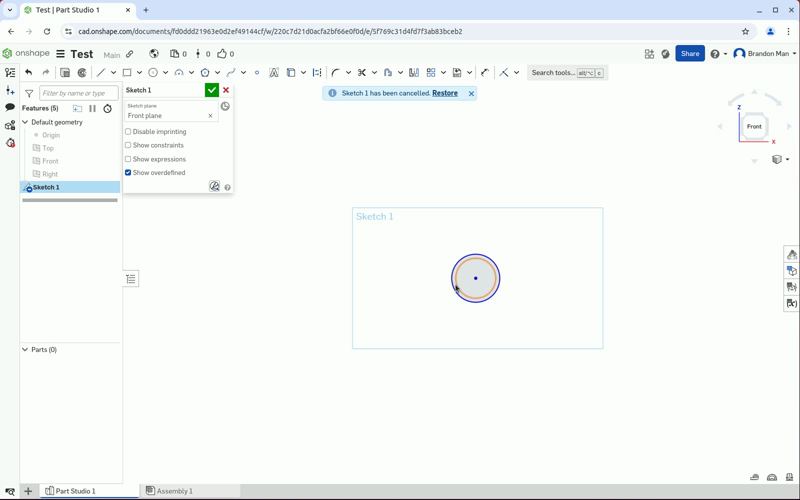
scroll(6)
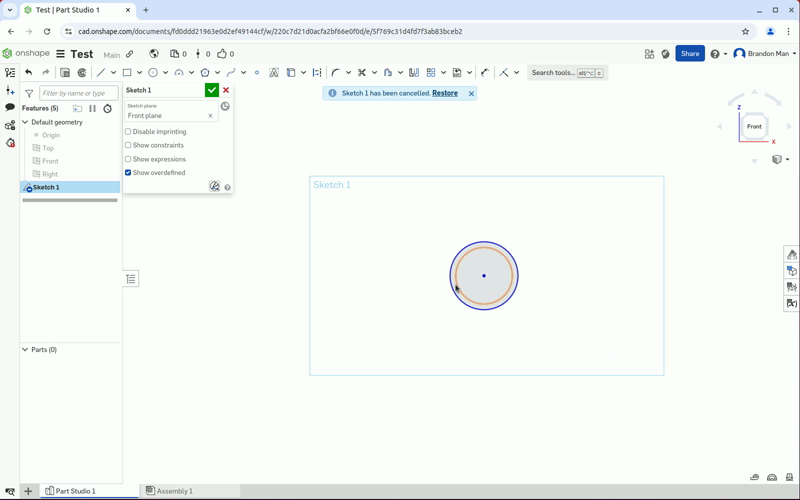
scroll(6)
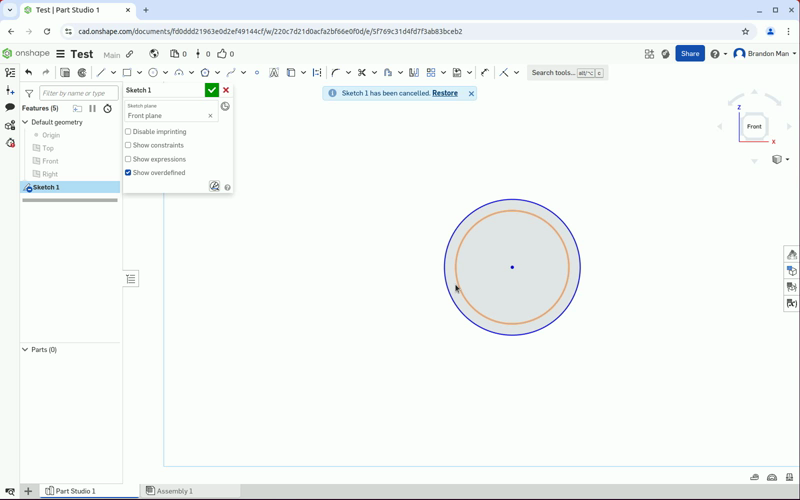
click(455, 284)
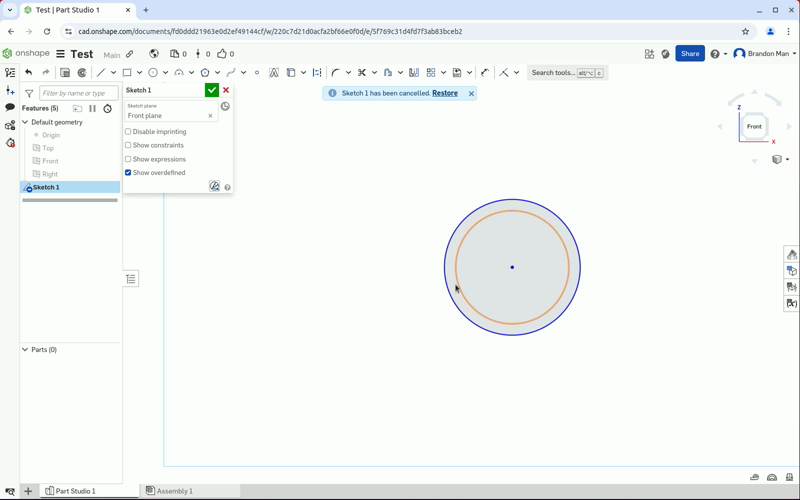
scroll(-6)
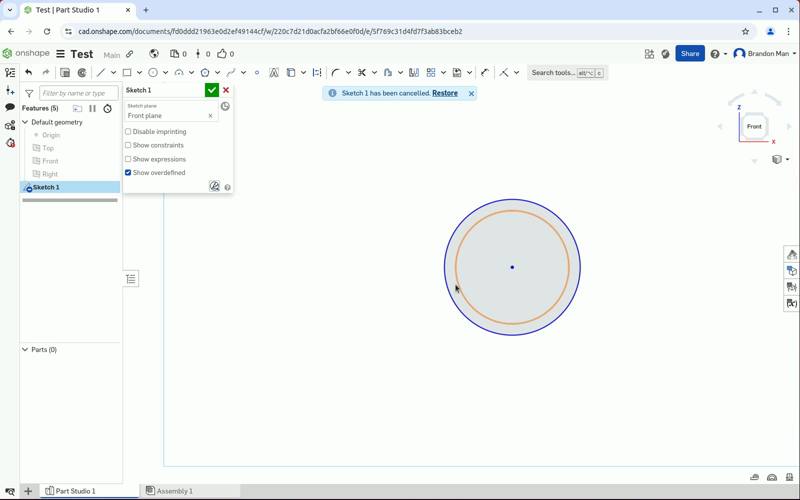
scroll(-6)
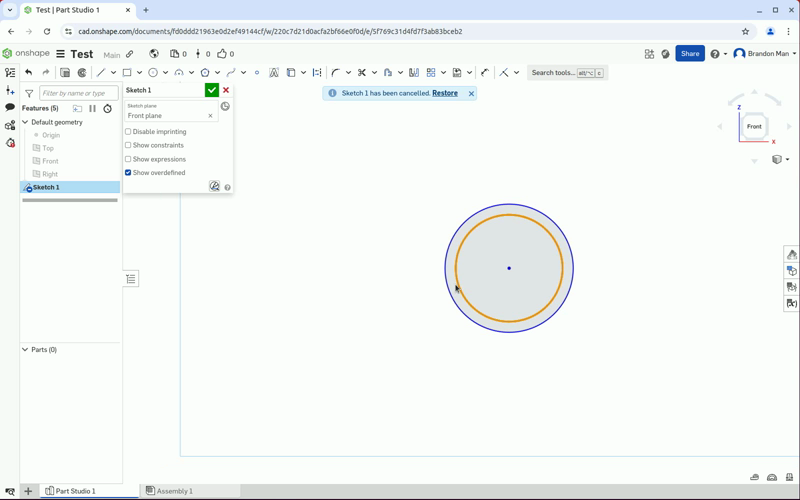
scroll(-6)
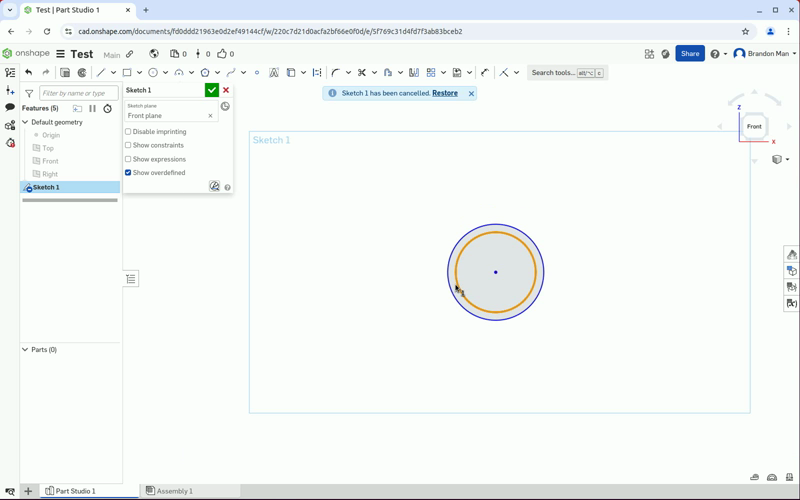
scroll(-6)
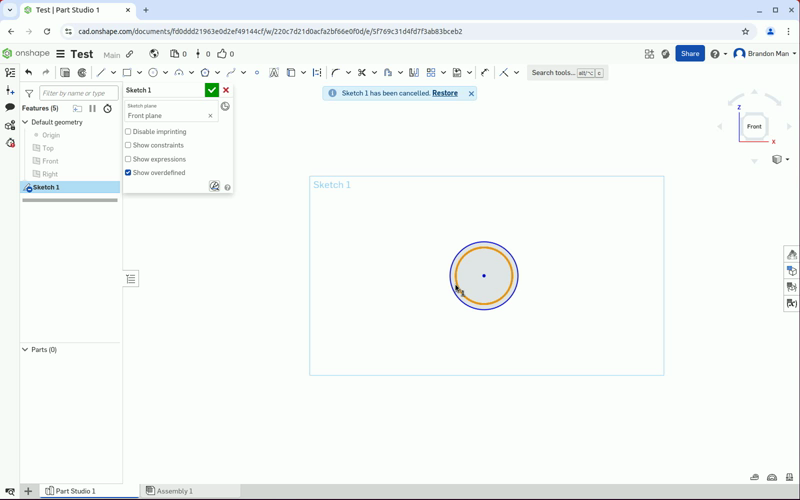
scroll(-6)
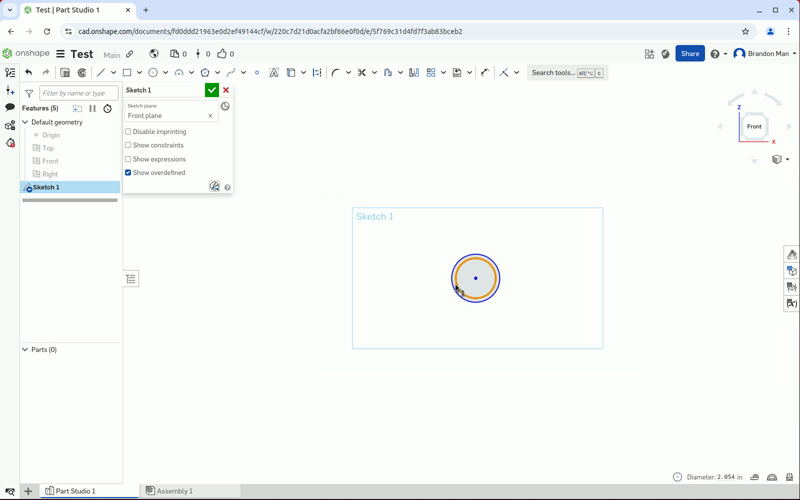
scroll(-6)
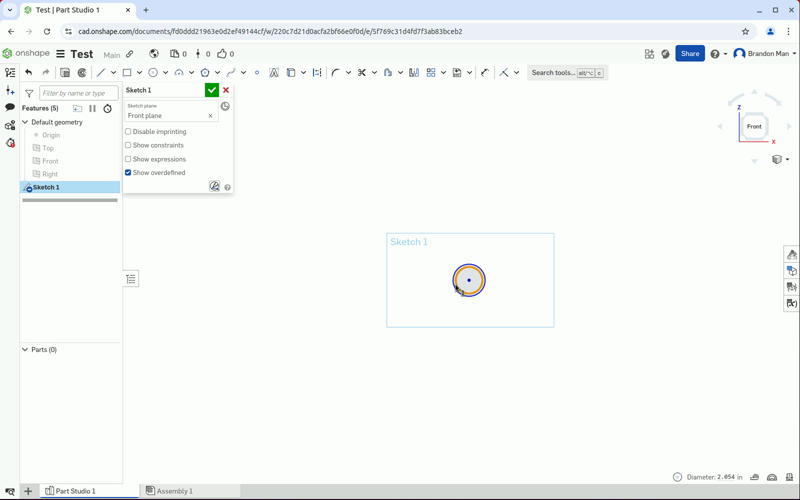
scroll(-6)
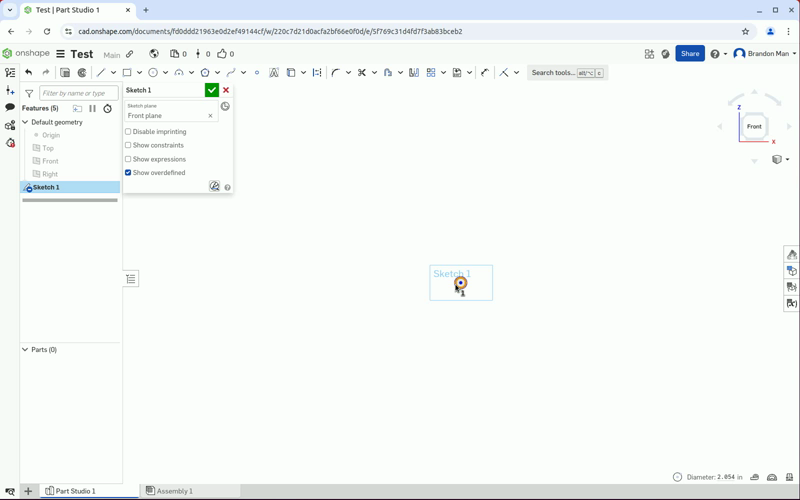
mouse_move(73, 352)
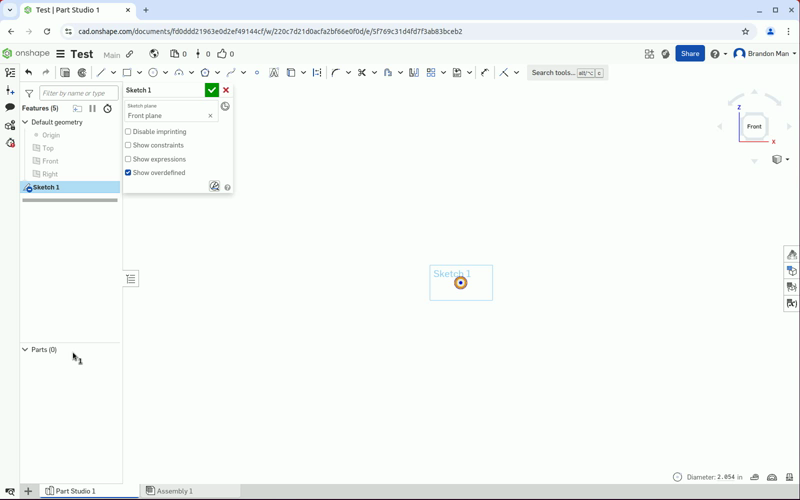
key(shift+y)
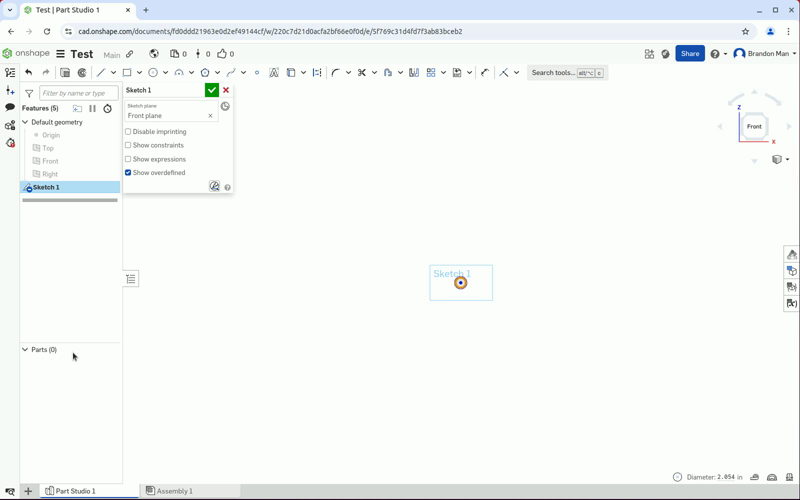
key(shift+e)
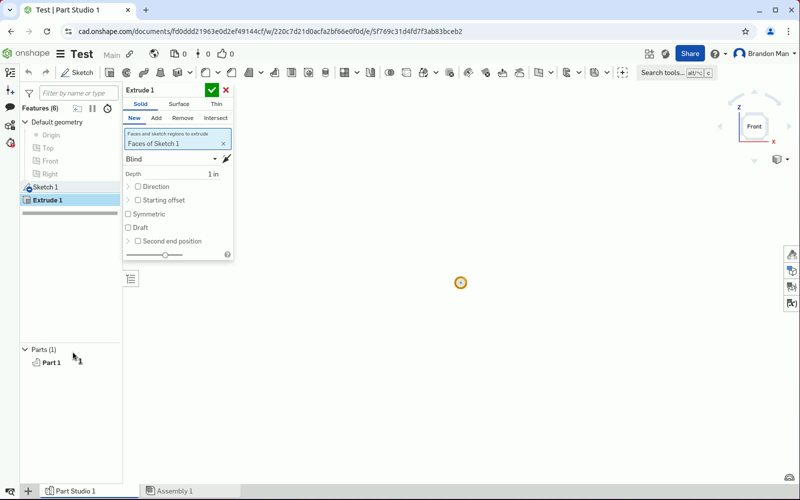
mouse_move(143, 106)
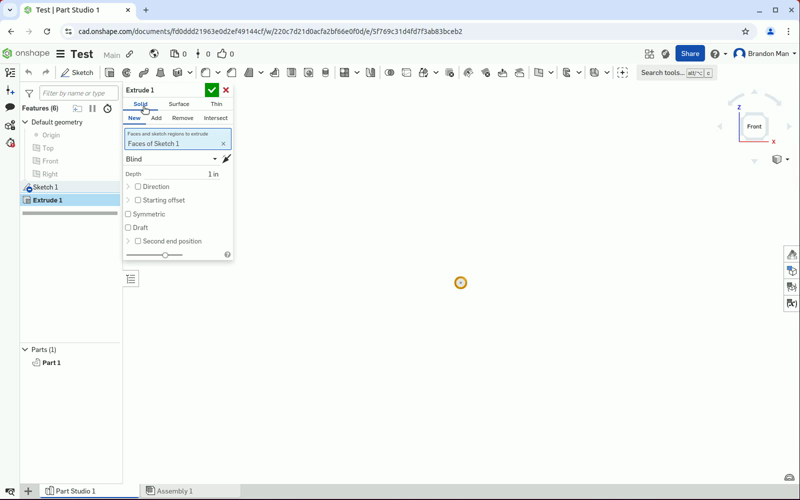
click(143, 106)
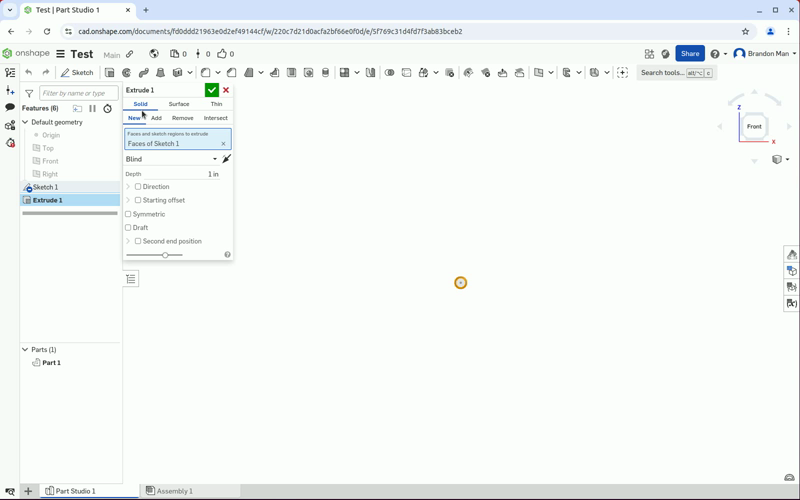
mouse_move(137, 120)
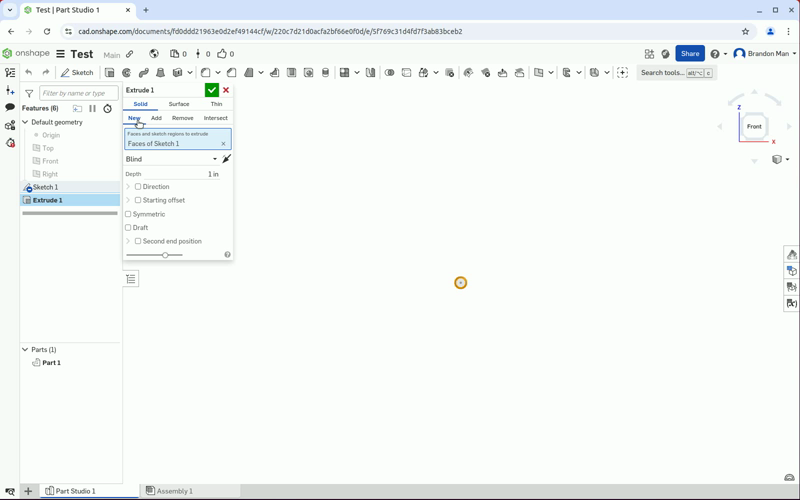
click(137, 120)
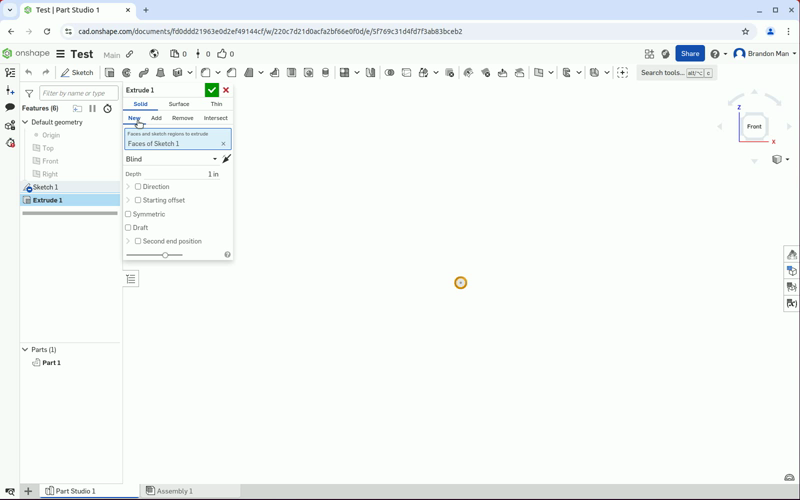
key(tab, 4)
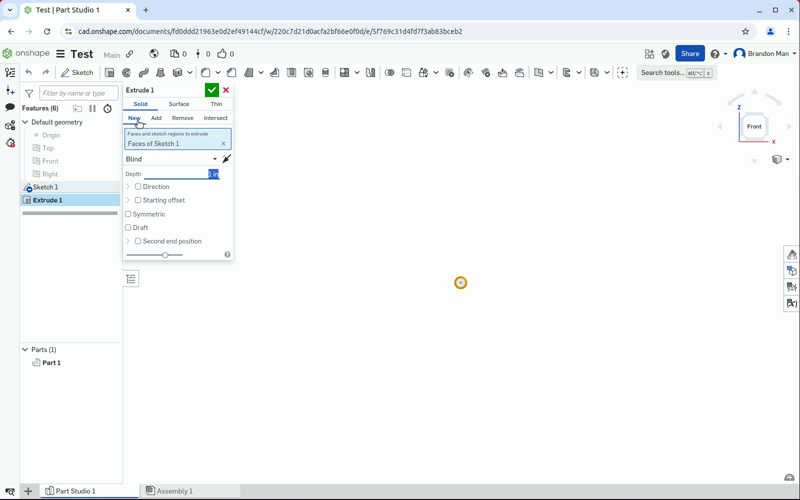
text(-23.108)
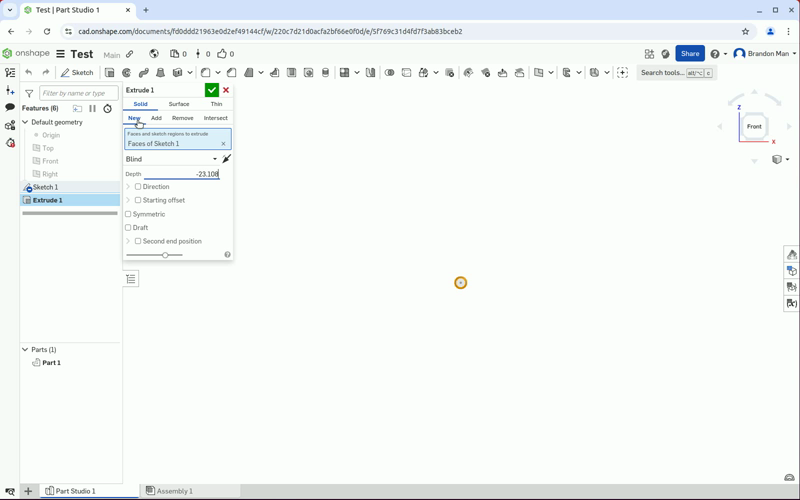
key(enter)
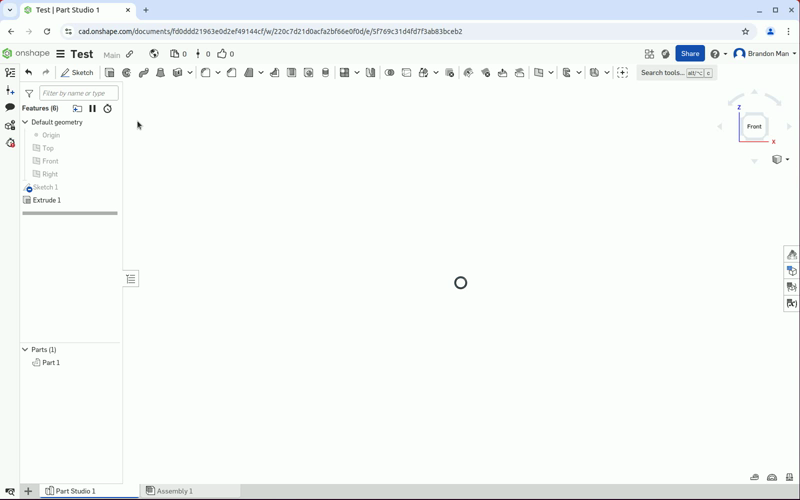
key(shift+h)
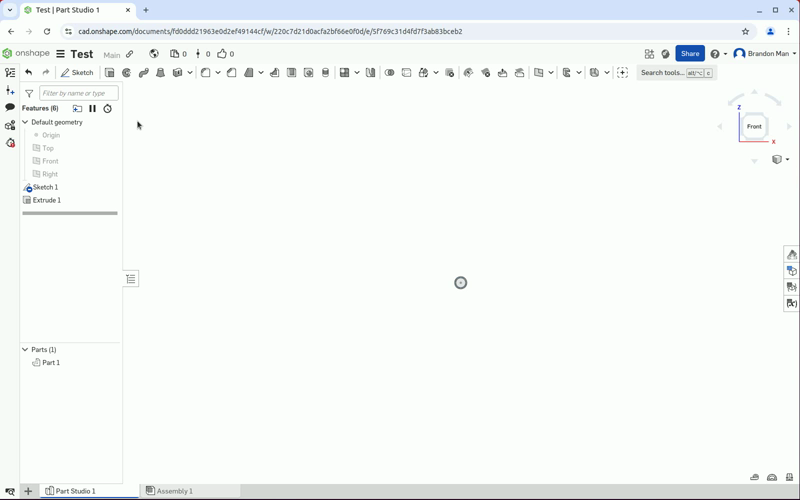
key(shift+h)
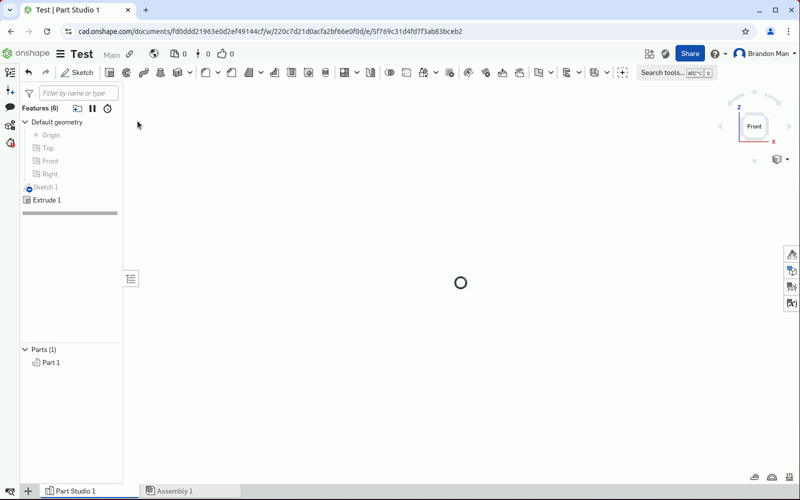
mouse_move(73, 189)
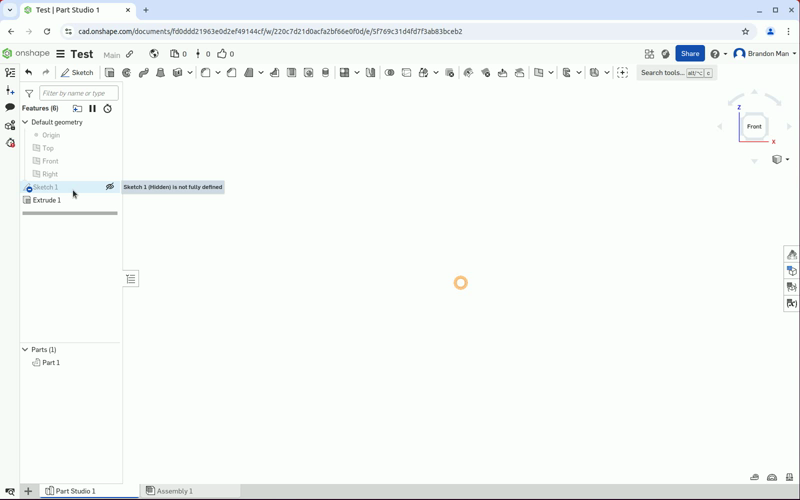
click(73, 189)
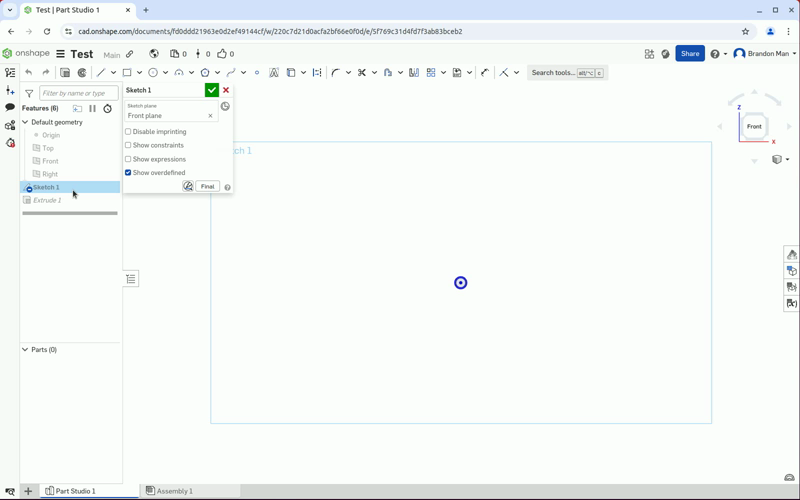
mouse_move(229, 92)
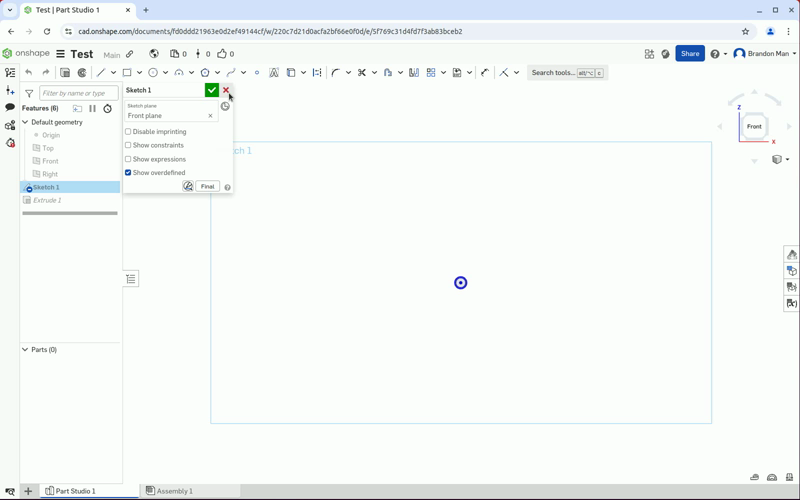
click(229, 92)
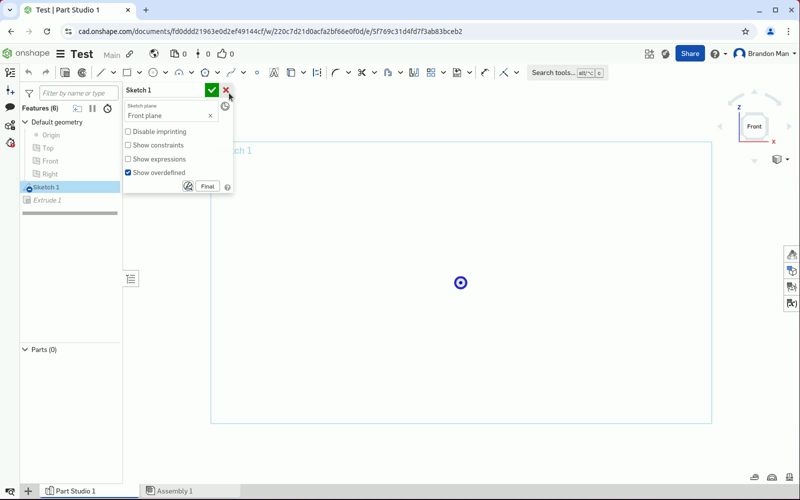
key(shift+s)
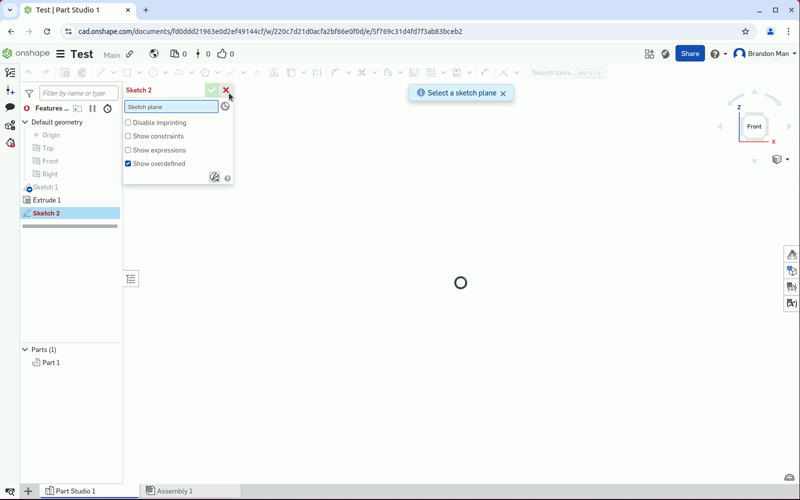
mouse_move(73, 163)
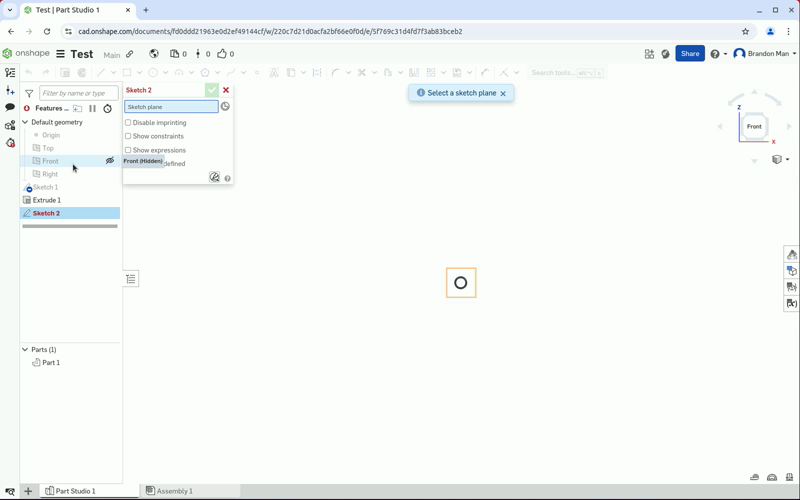
click(73, 163)
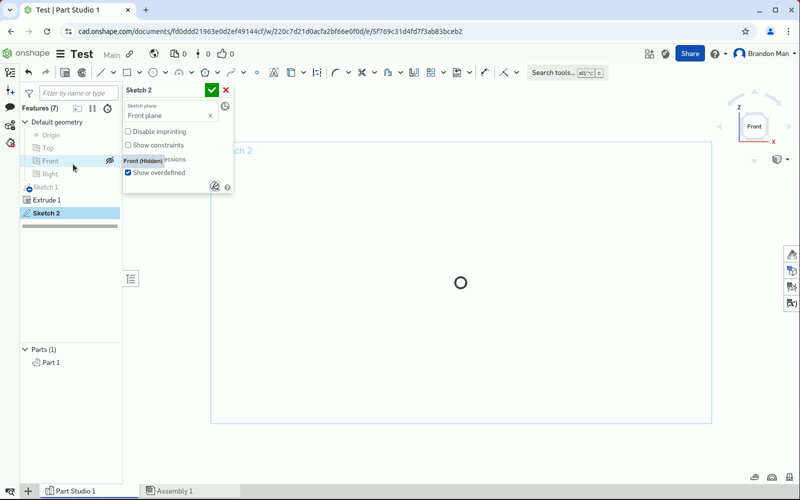
mouse_move(73, 352)
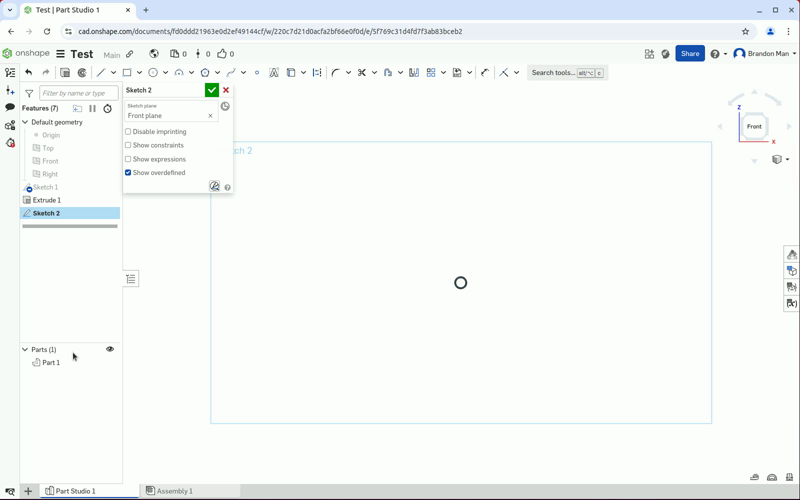
key(y)
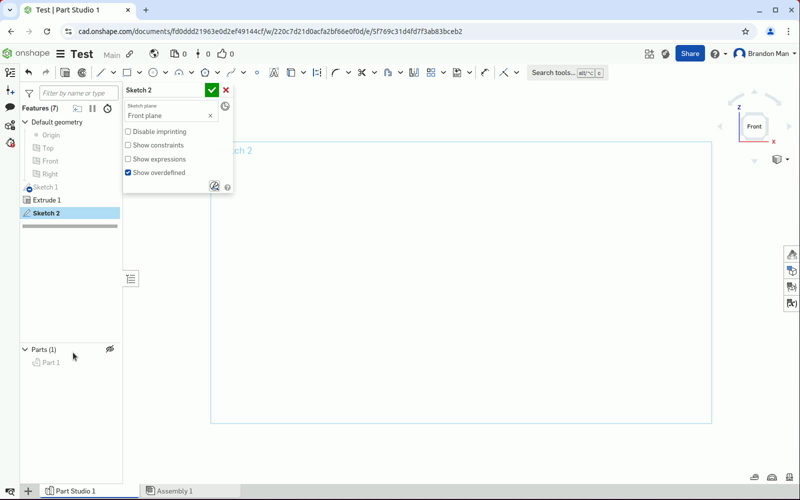
key(c)
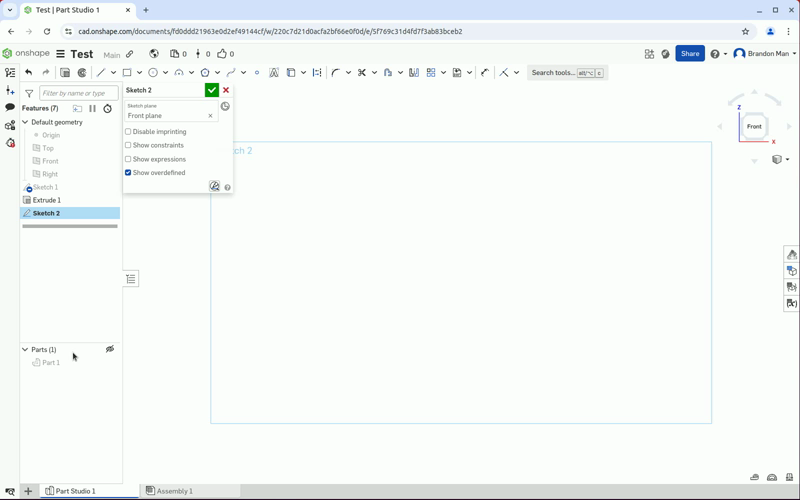
key_down(shift)
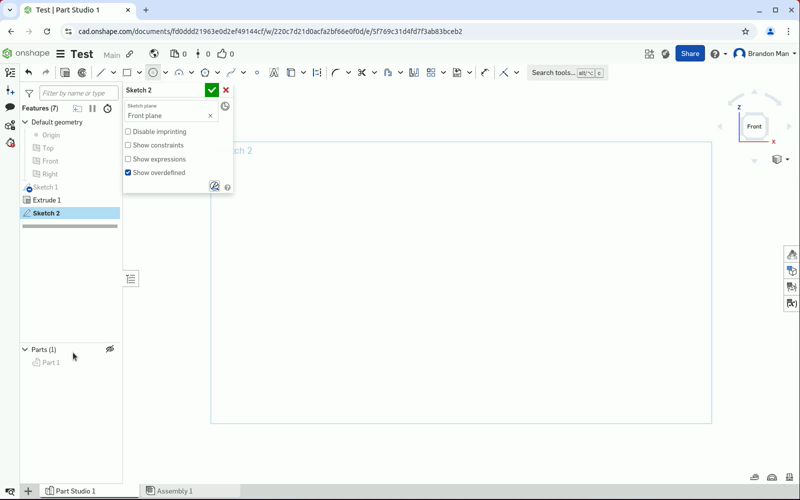
mouse_move(461, 282)
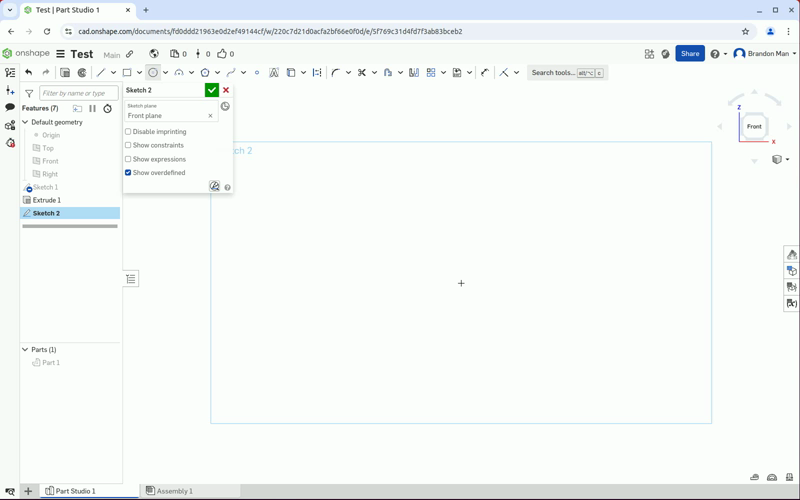
click(461, 282)
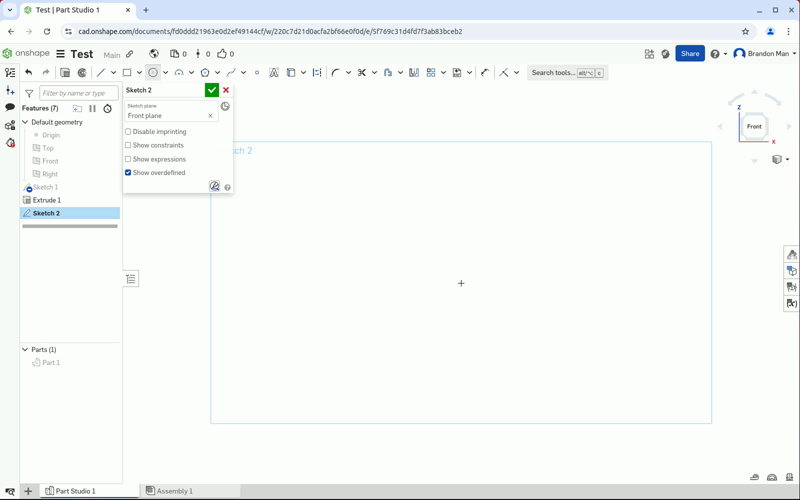
key_up(shift)
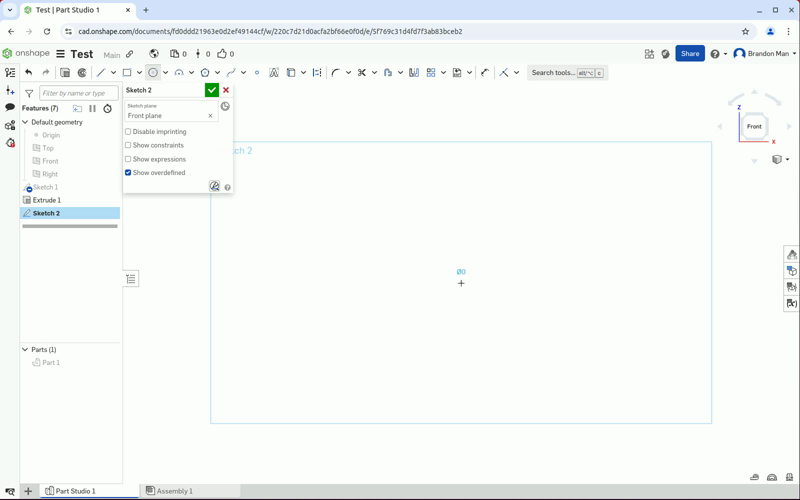
mouse_move(467, 282)
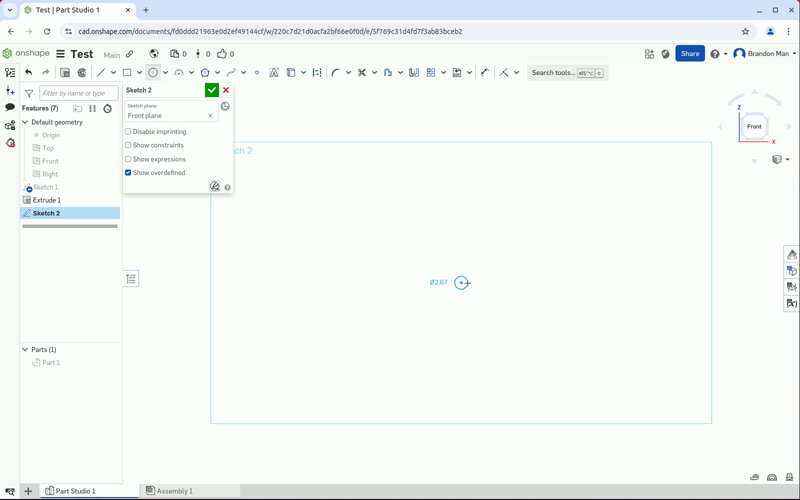
click(467, 282)
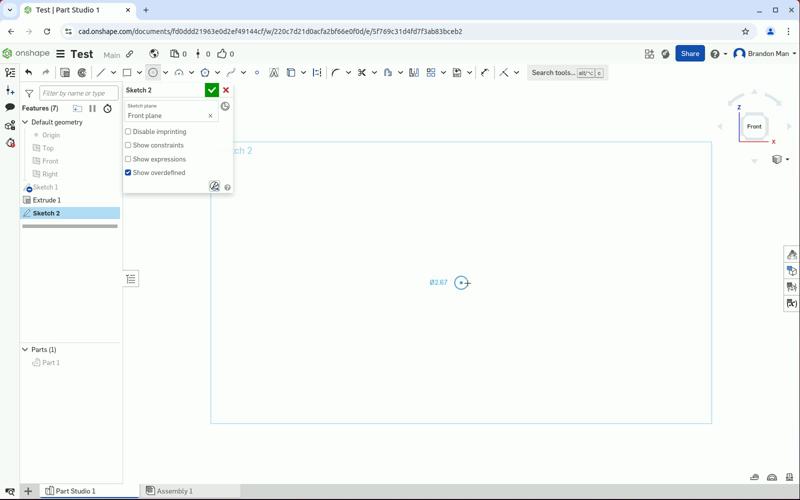
key(esc)
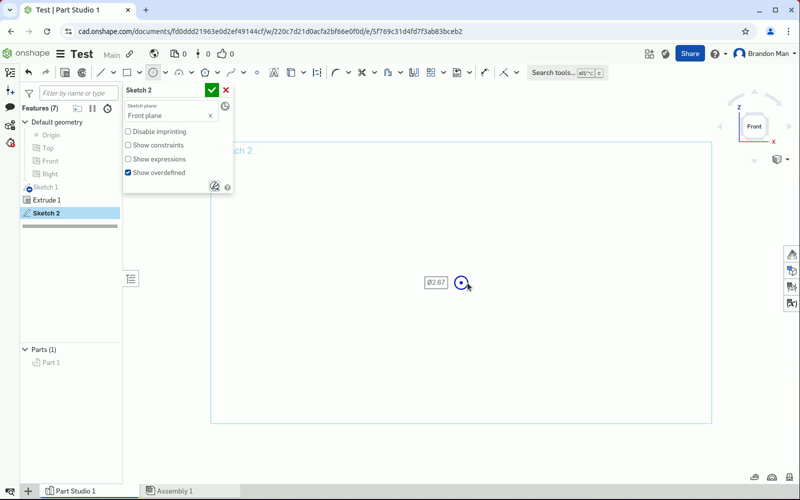
key(c)
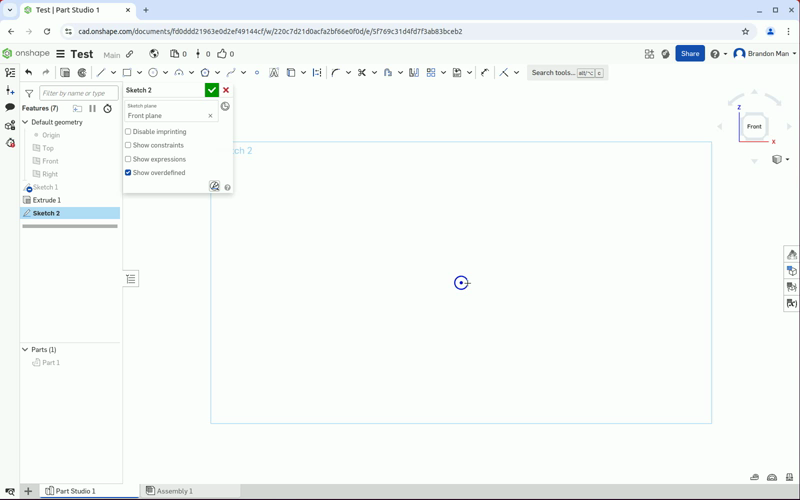
key_down(shift)
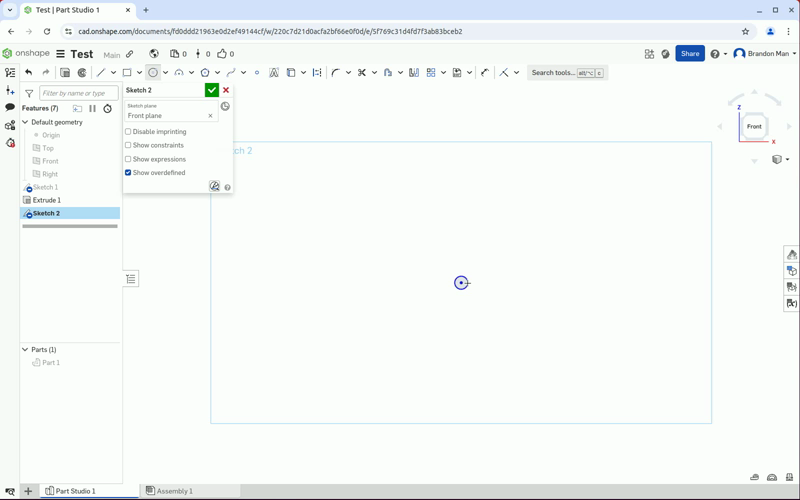
mouse_move(461, 282)
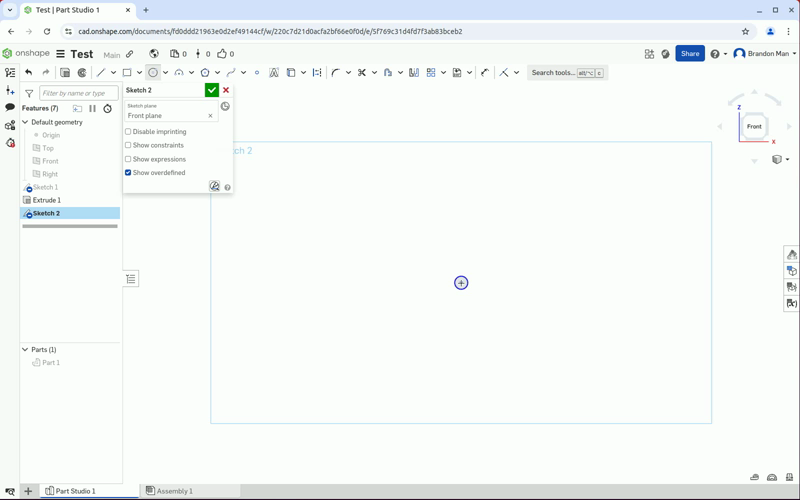
click(461, 282)
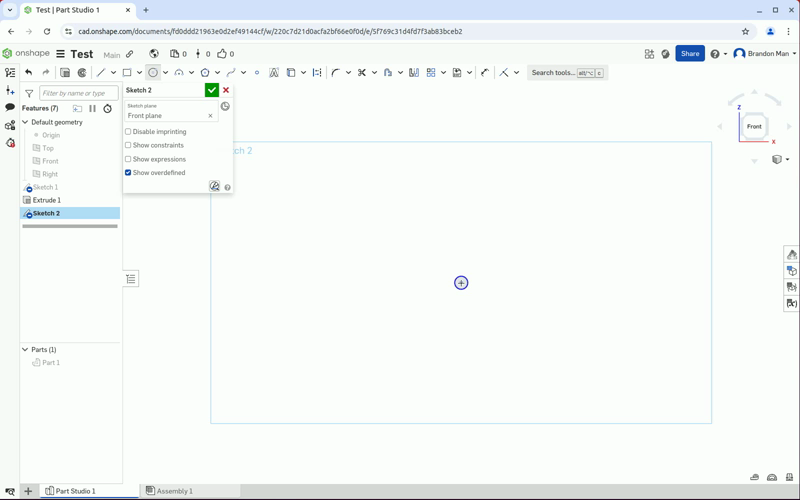
key_up(shift)
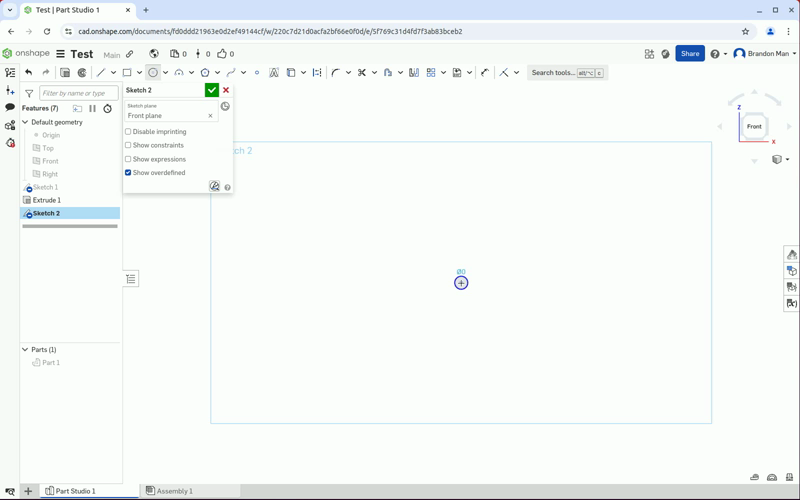
mouse_move(466, 282)
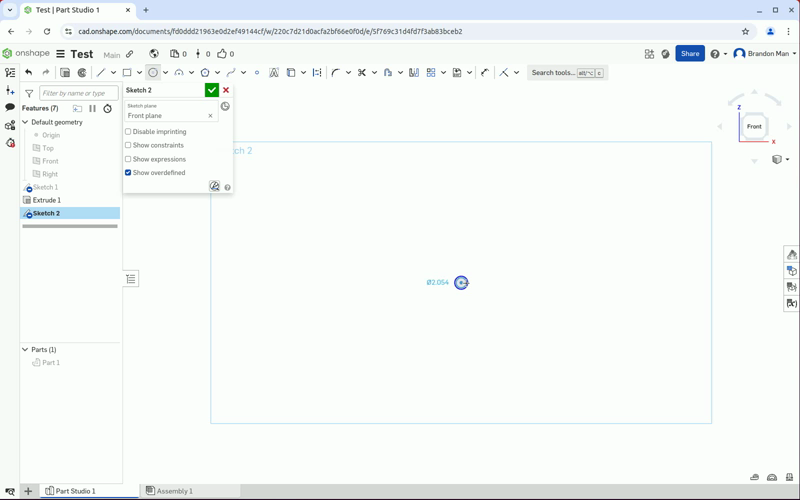
scroll(6)
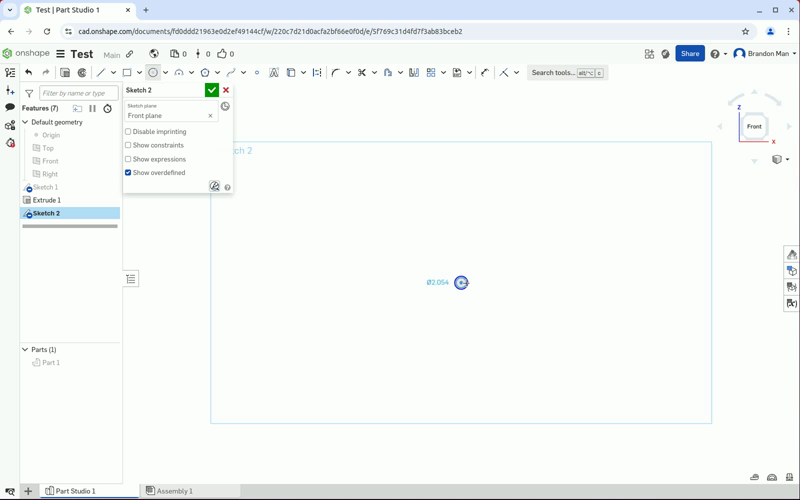
scroll(6)
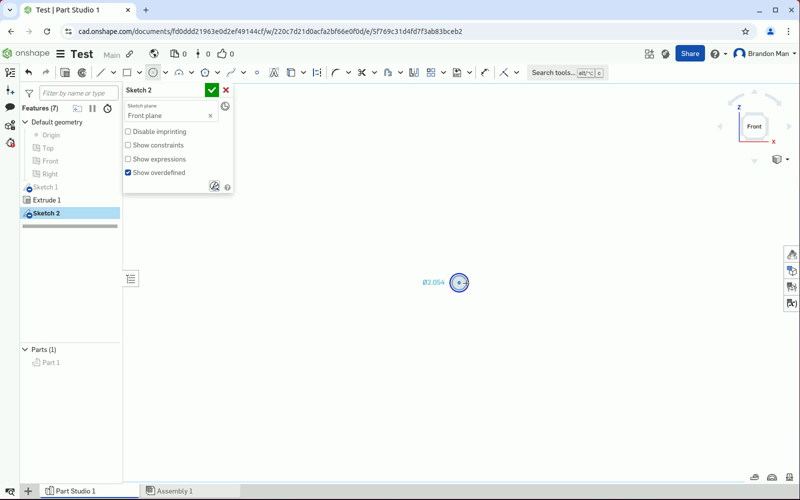
scroll(6)
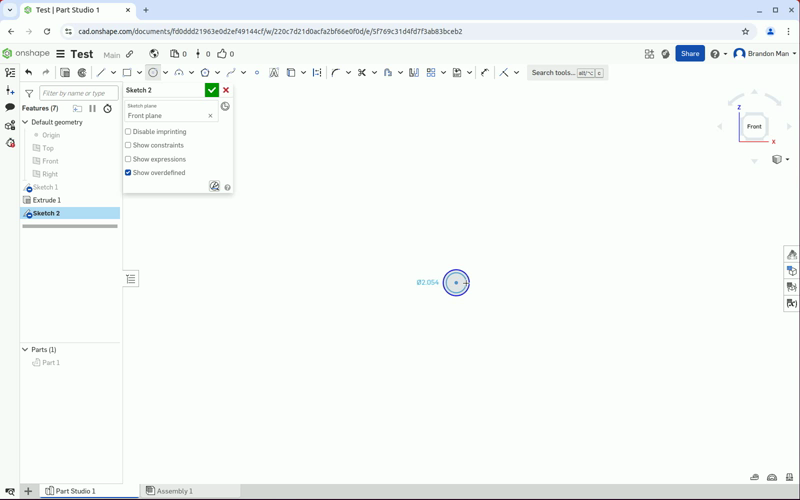
scroll(6)
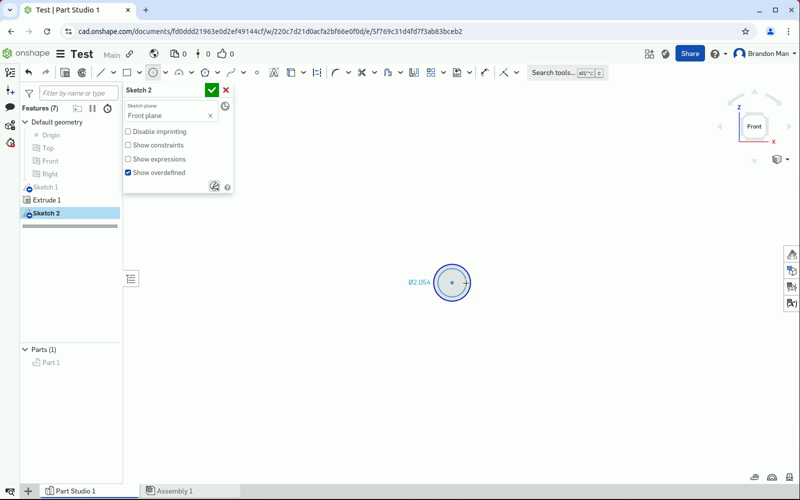
scroll(6)
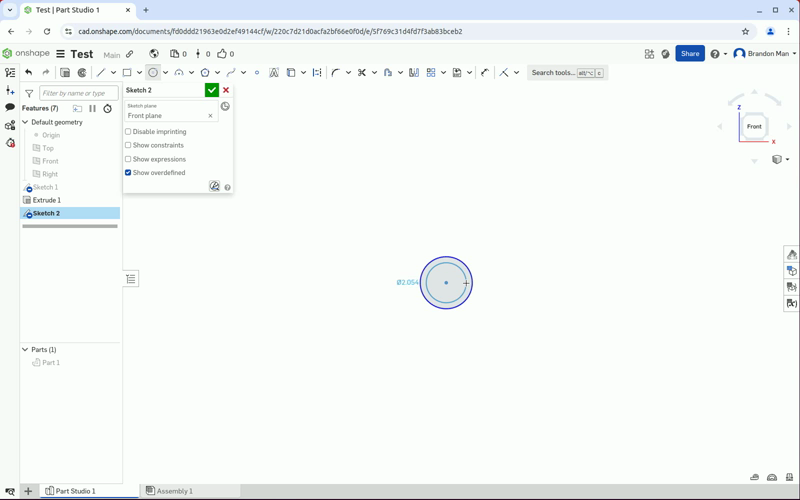
scroll(6)
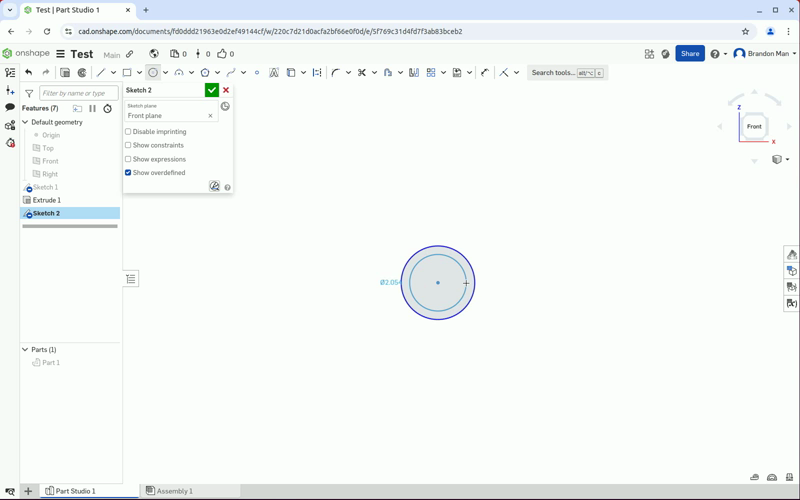
scroll(6)
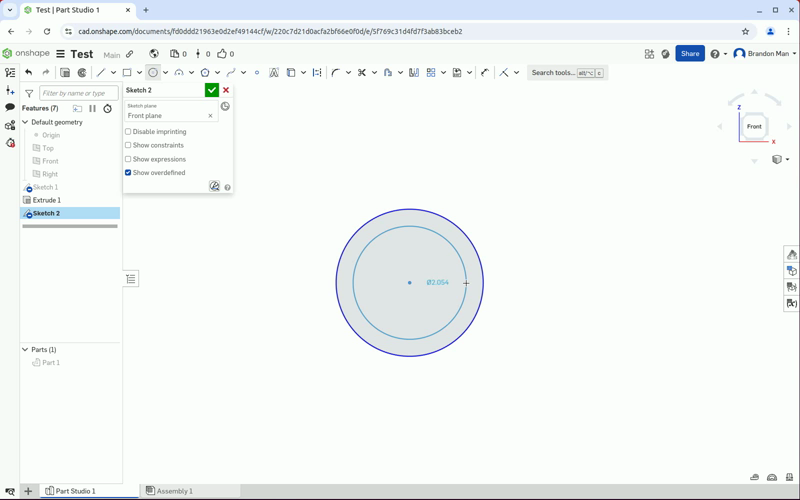
click(466, 282)
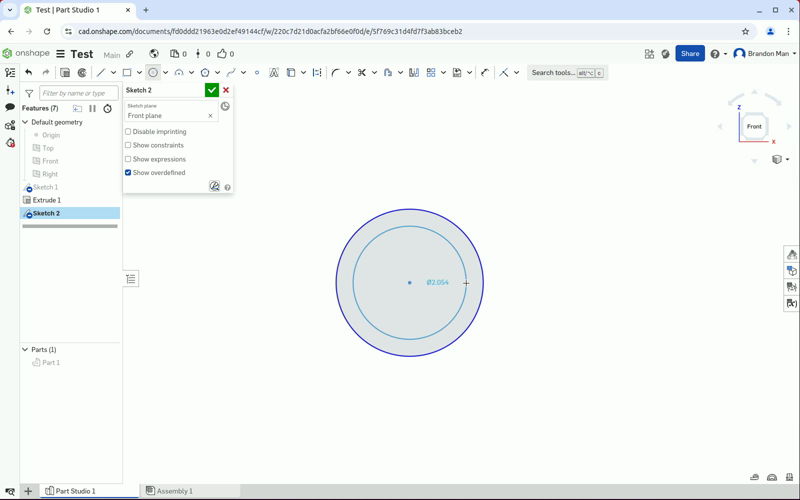
scroll(-6)
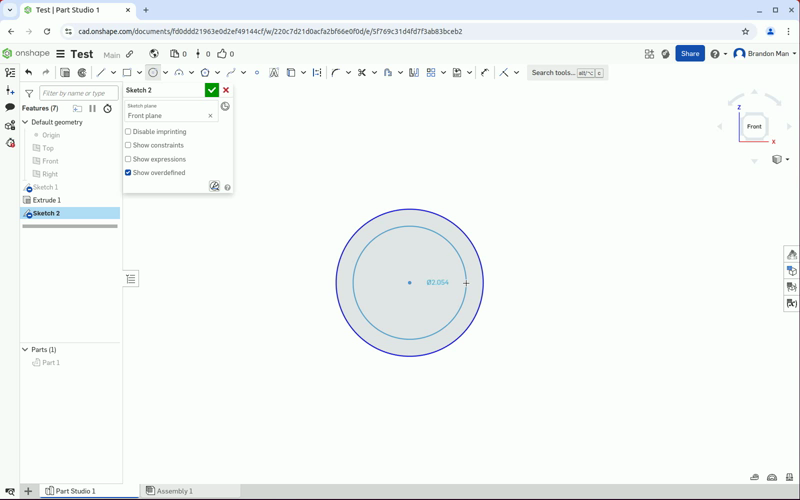
scroll(-6)
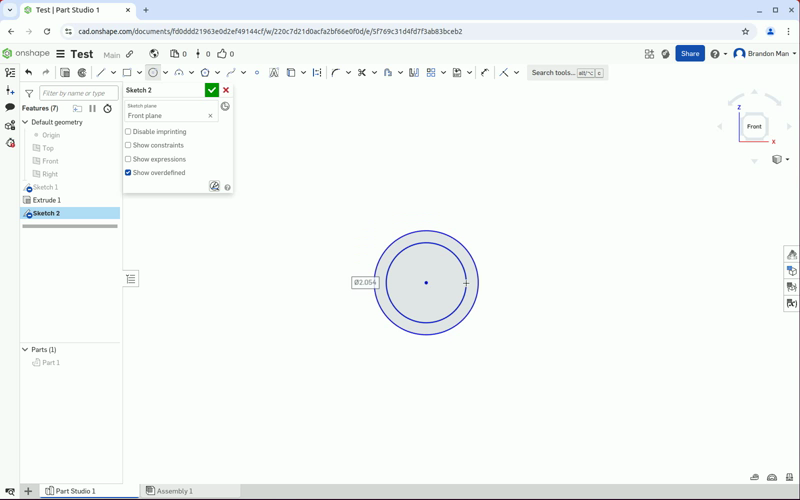
scroll(-6)
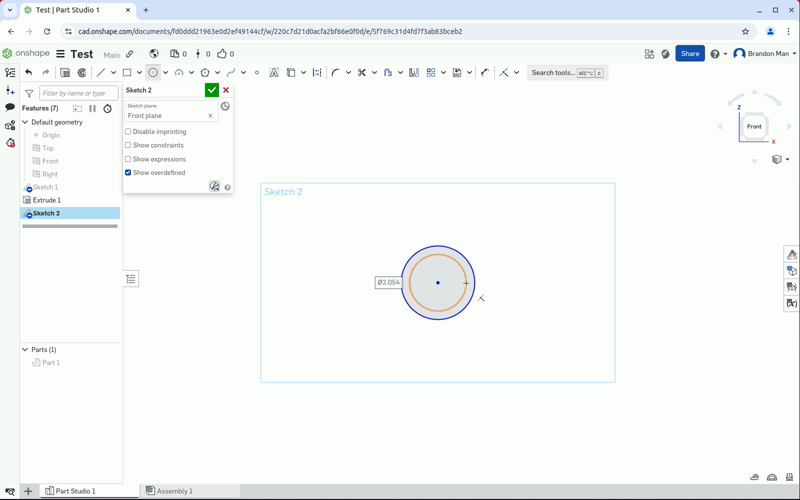
scroll(-6)
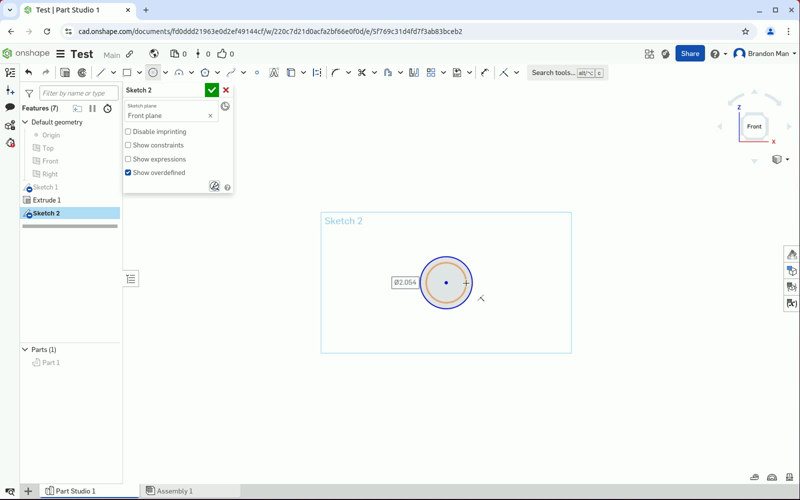
scroll(-6)
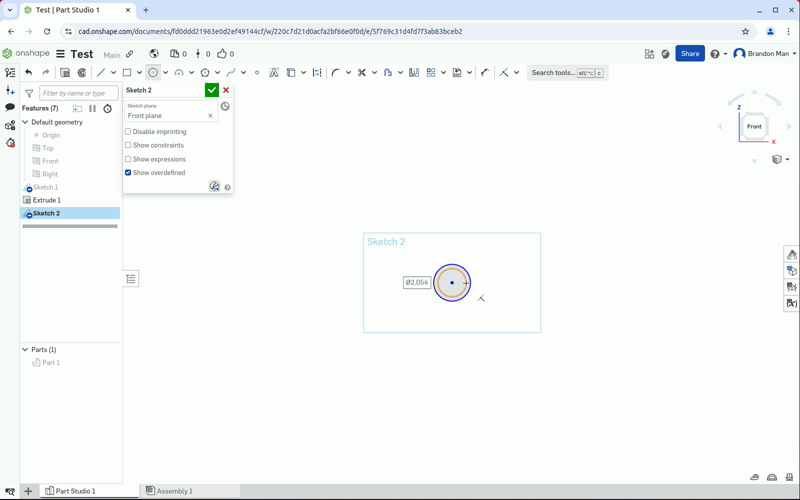
scroll(-6)
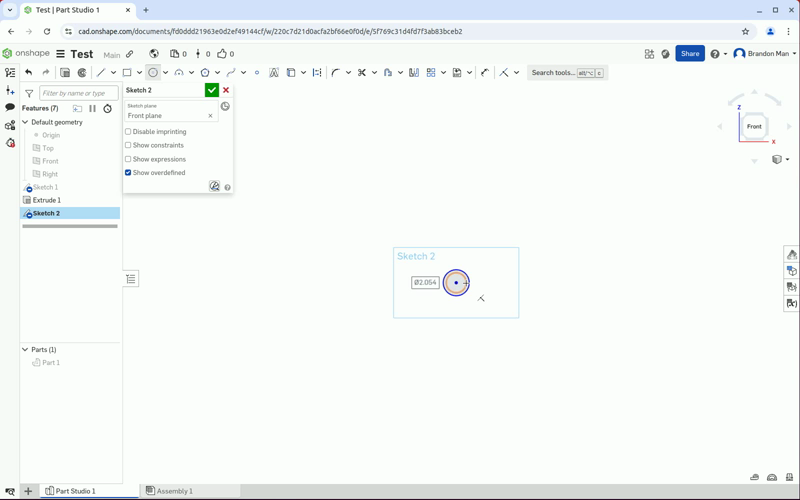
scroll(-6)
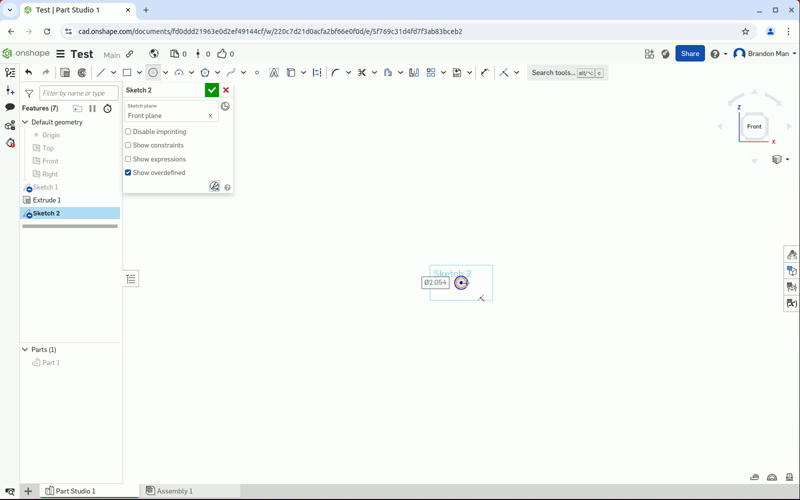
key(esc)
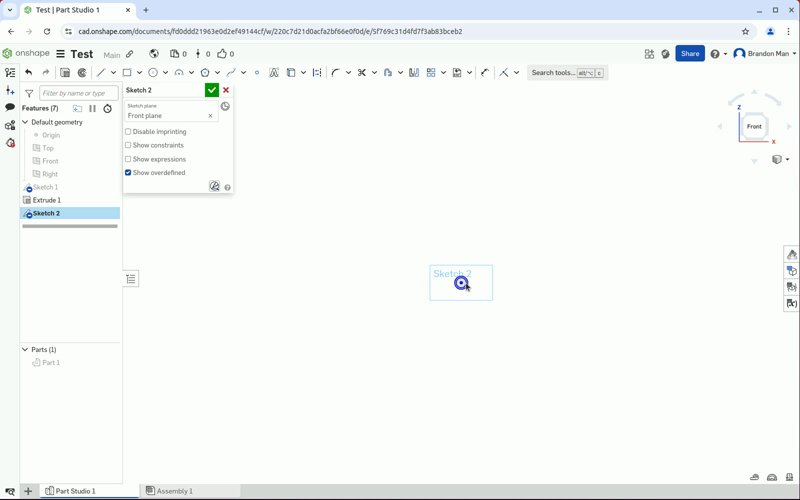
mouse_move(467, 281)
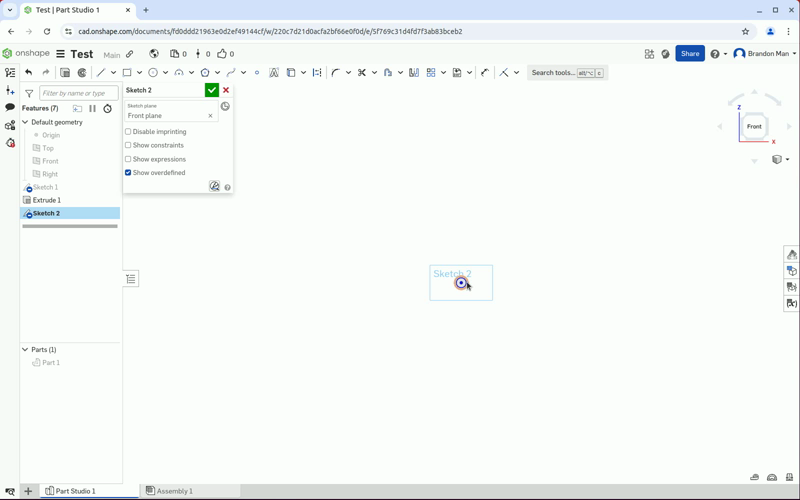
scroll(6)
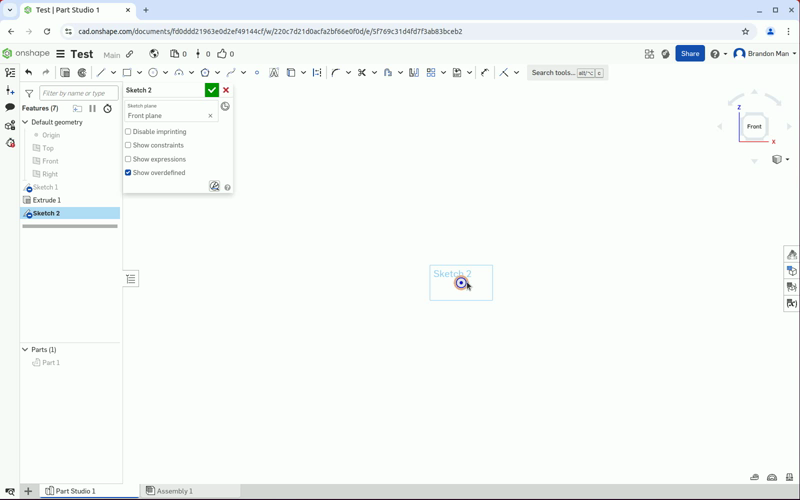
scroll(6)
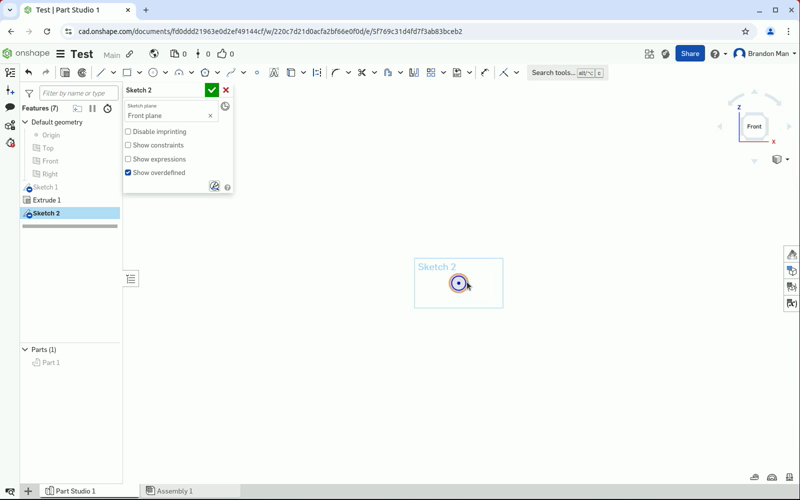
scroll(6)
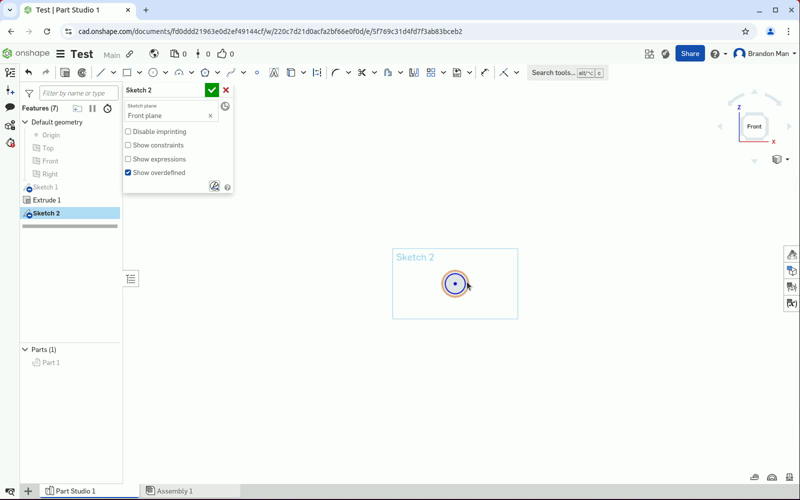
scroll(6)
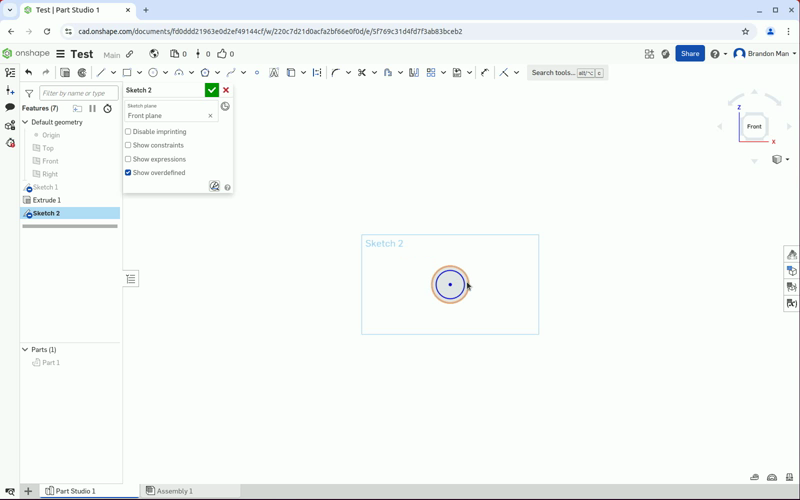
scroll(6)
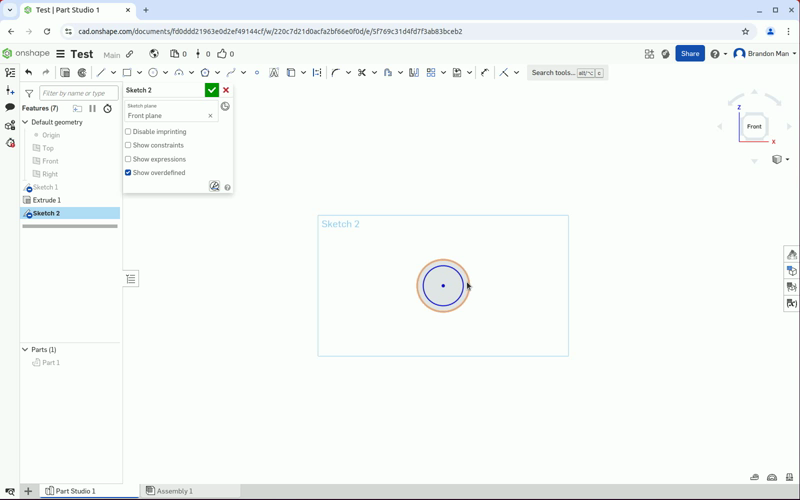
scroll(6)
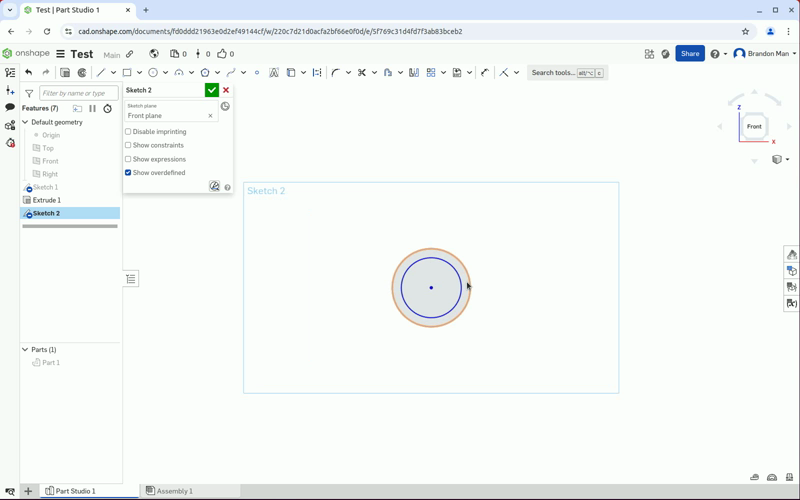
scroll(6)
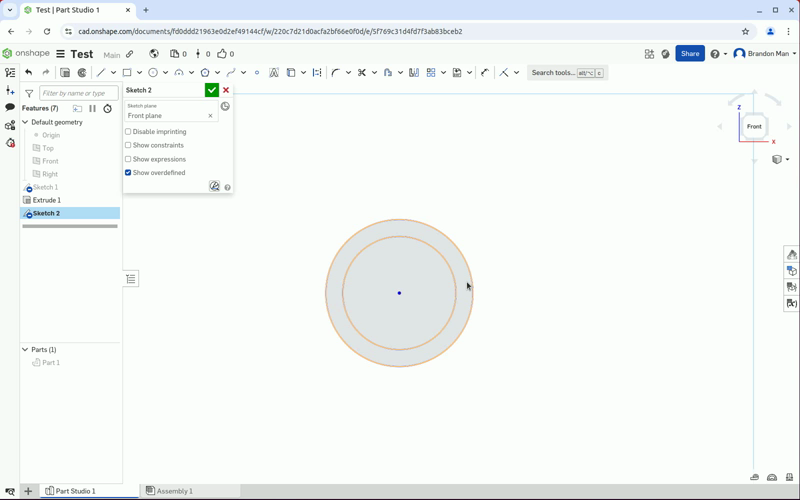
click(467, 281)
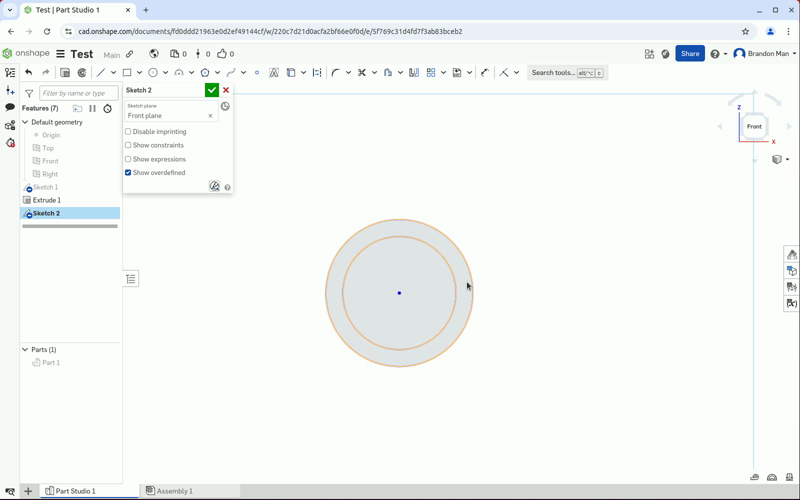
scroll(-6)
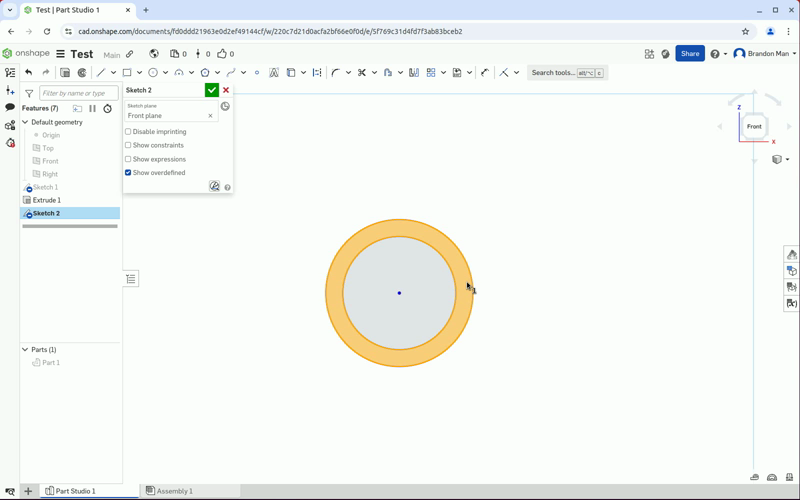
scroll(-6)
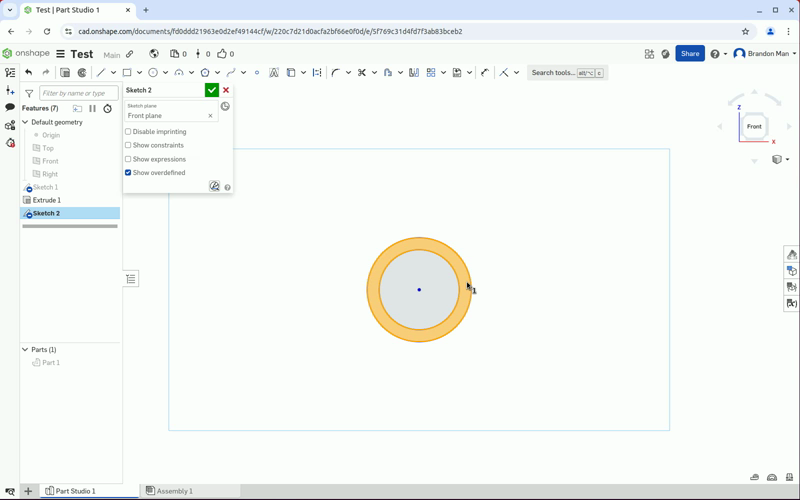
scroll(-6)
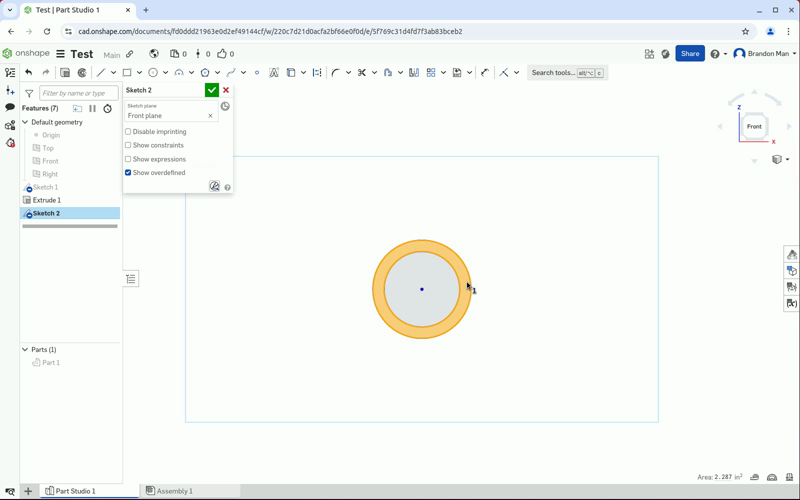
scroll(-6)
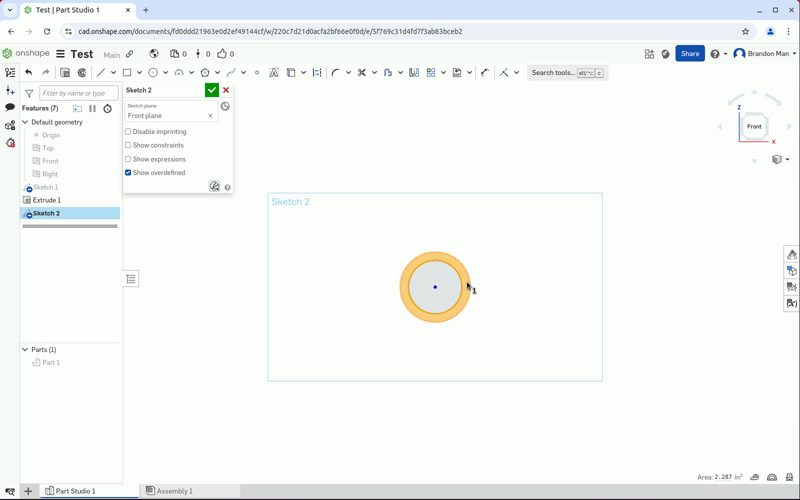
scroll(-6)
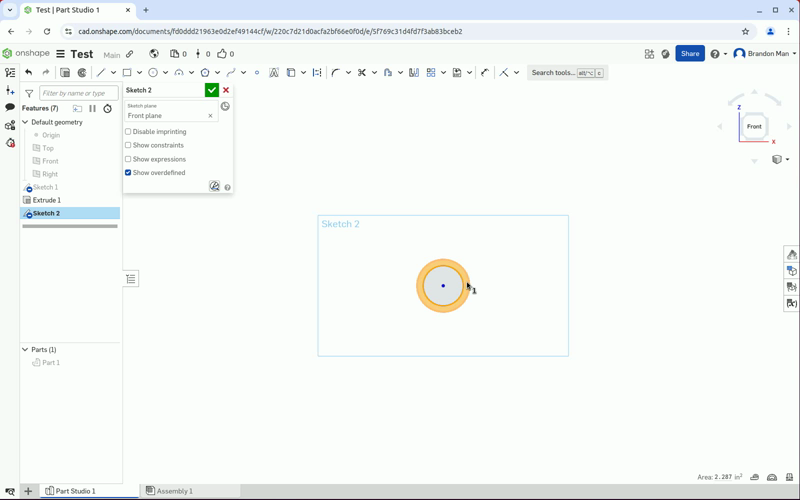
scroll(-6)
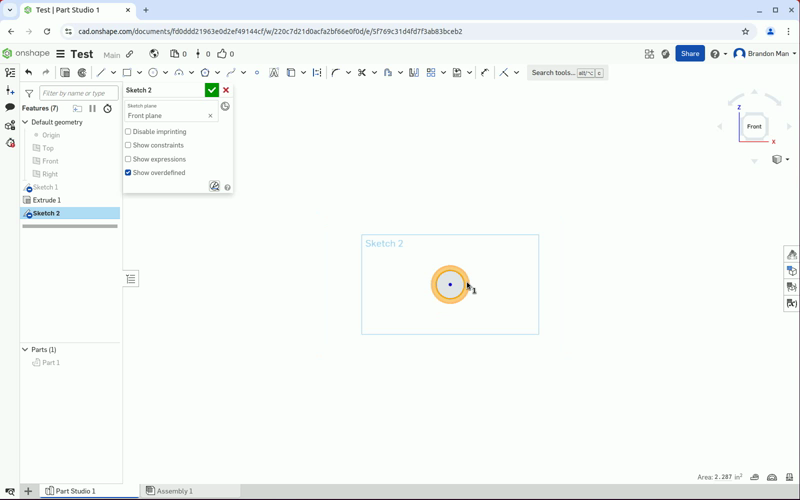
scroll(-6)
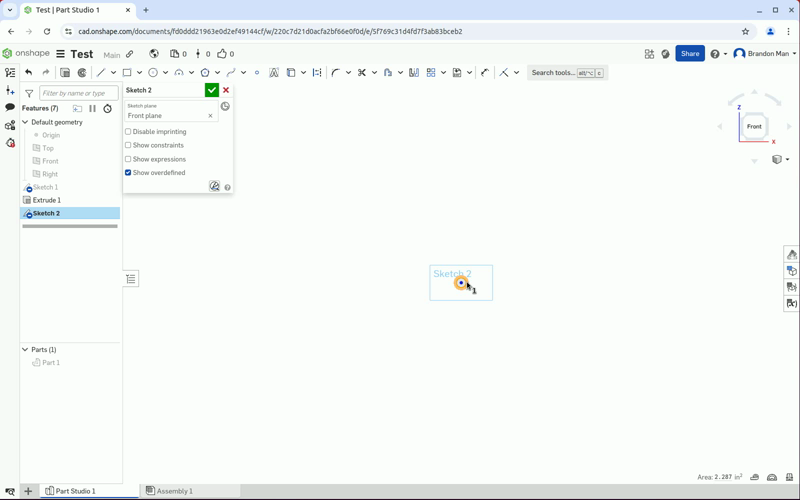
mouse_move(73, 352)
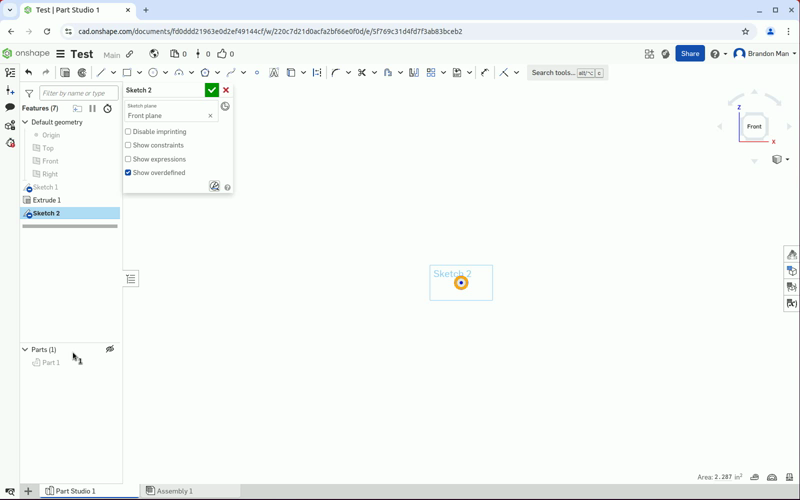
key(shift+y)
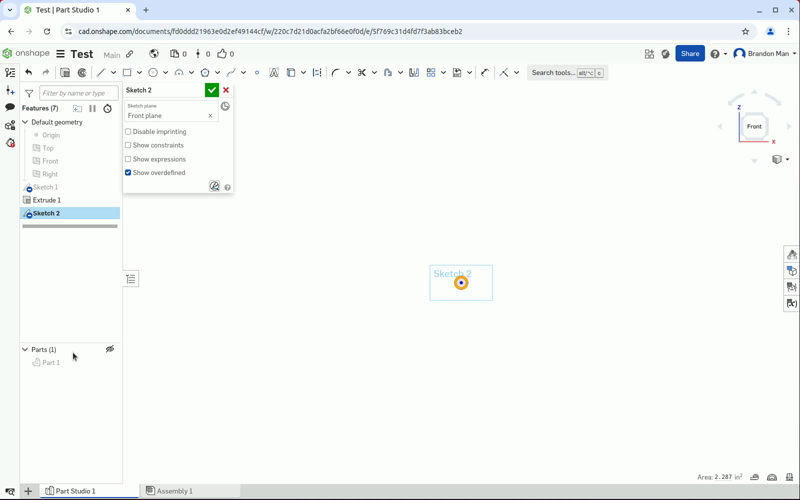
key(shift+e)
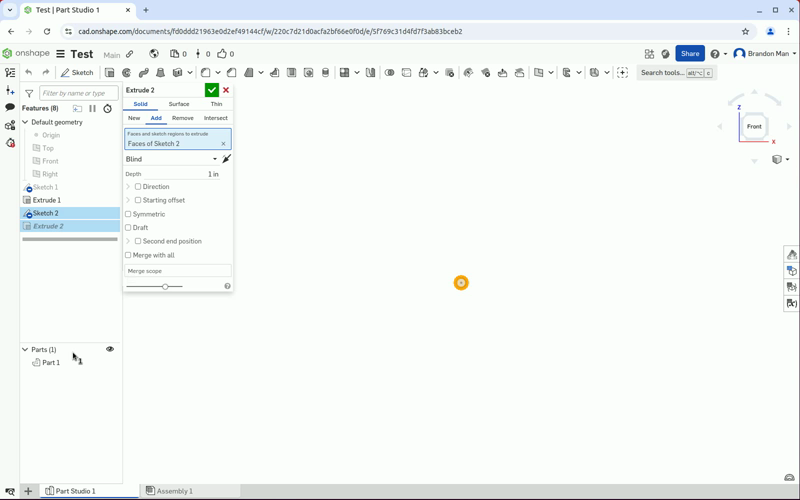
mouse_move(143, 106)
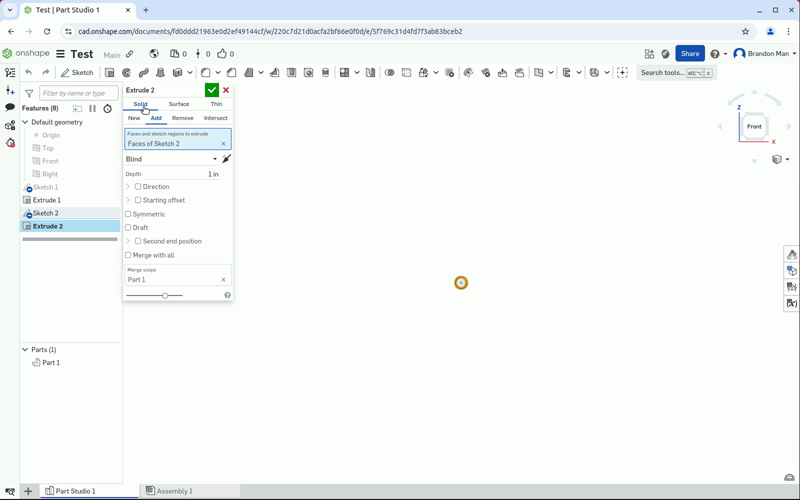
click(143, 106)
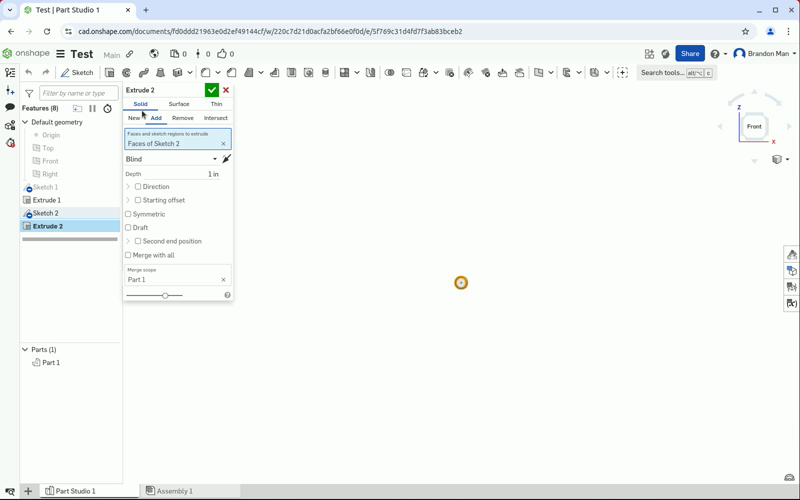
mouse_move(137, 120)
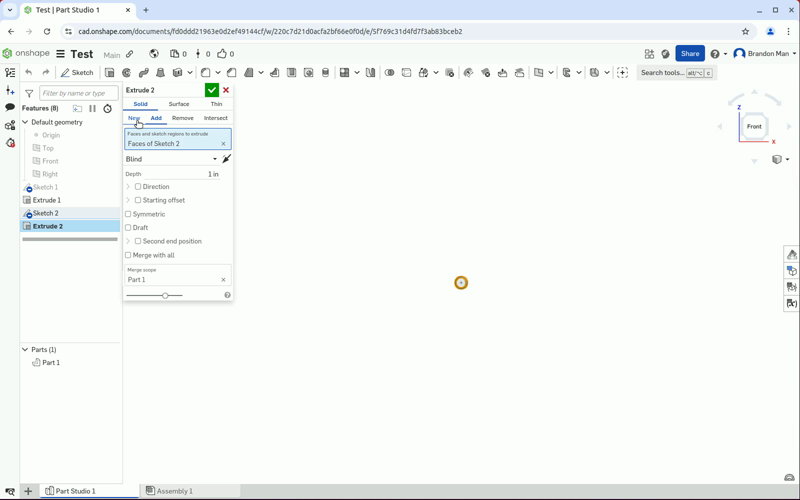
click(137, 120)
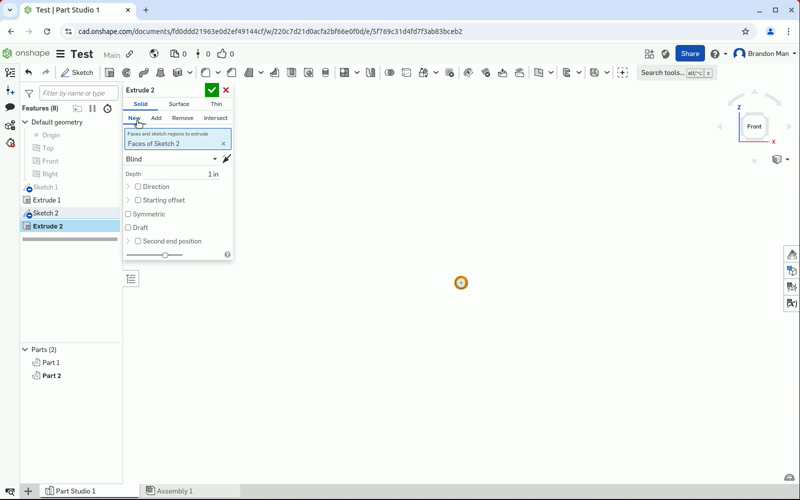
key(tab, 4)
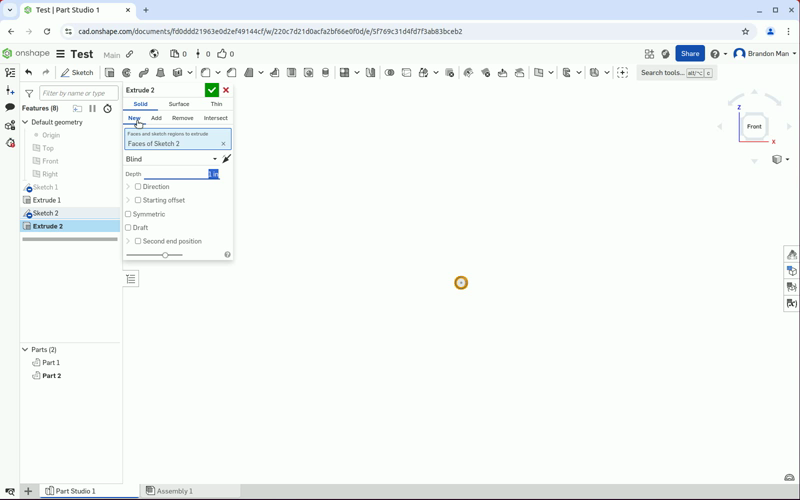
text(-23.108)
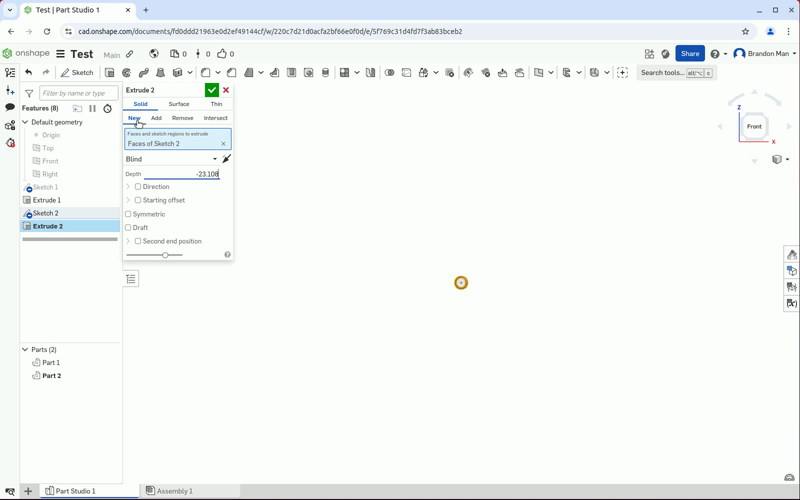
key(enter)
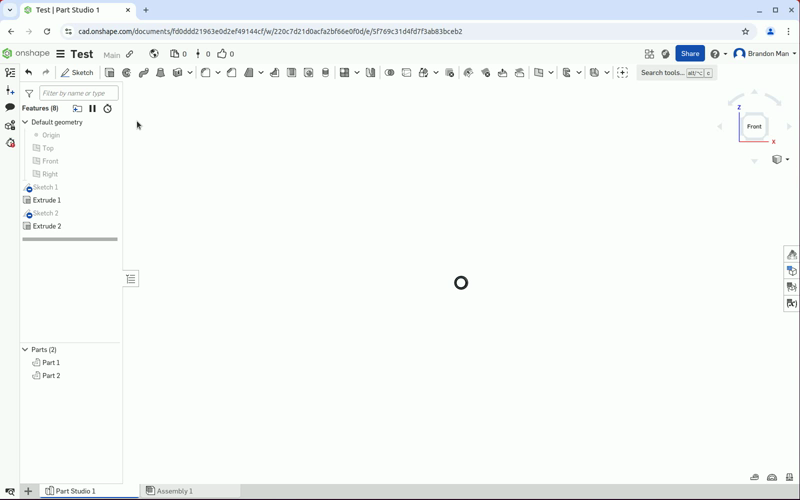
key(shift+h)
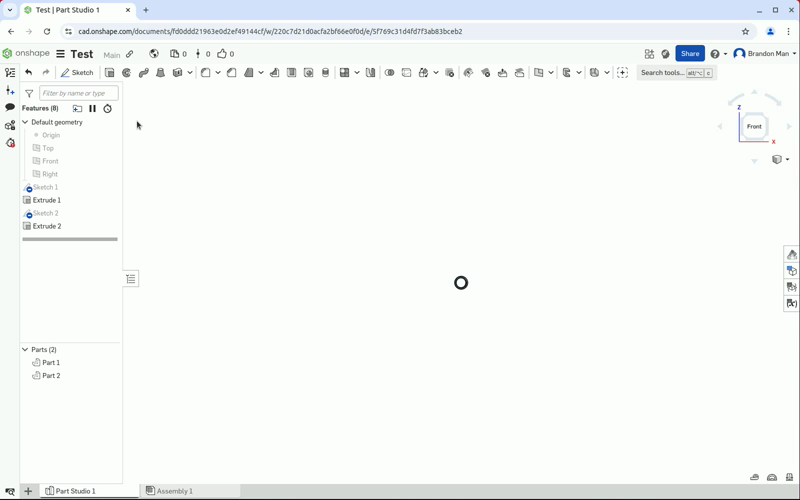
key(shift+h)
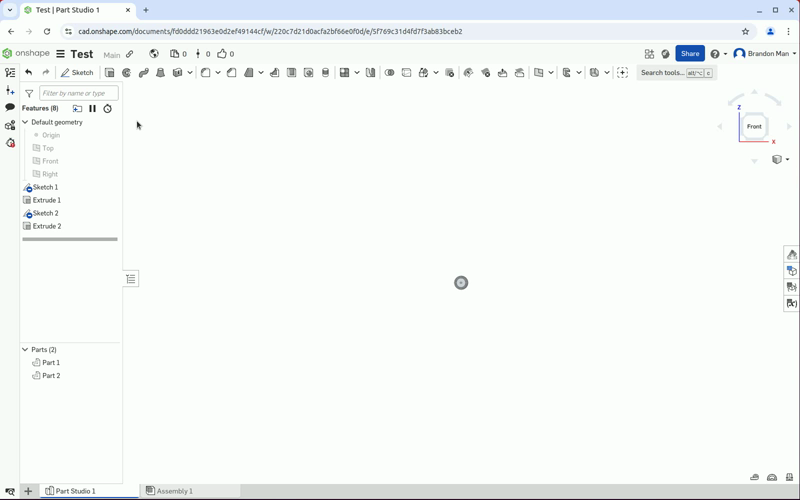
key(shift+7)
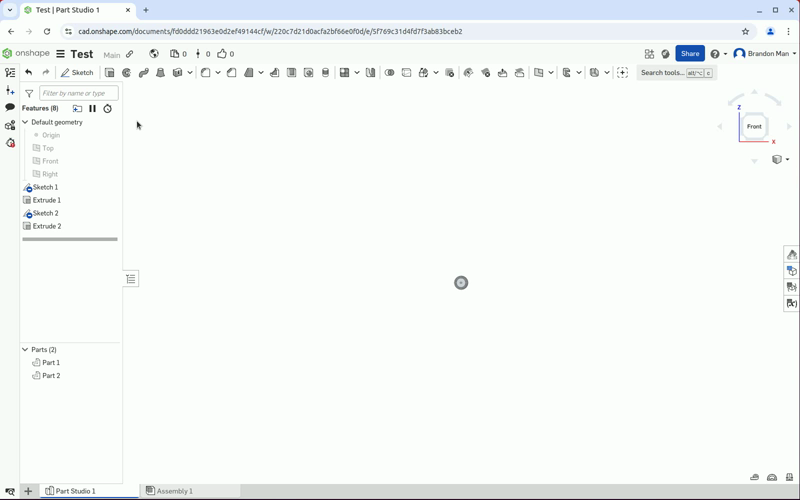
key(left, 2)
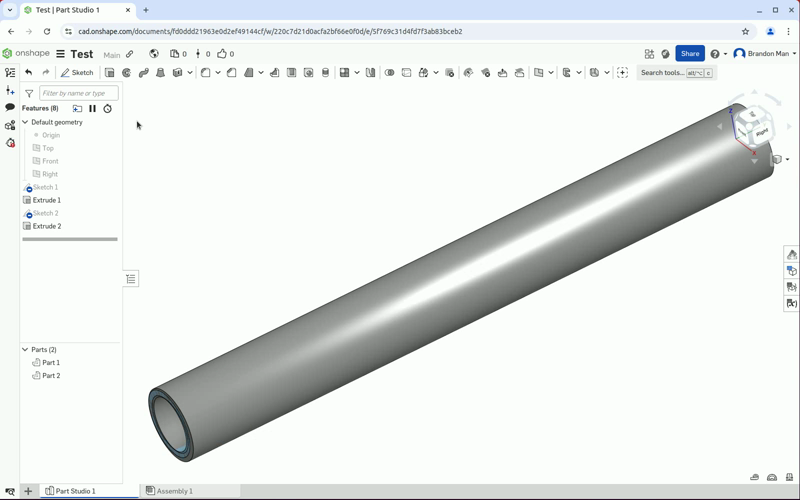
key(down, 2)
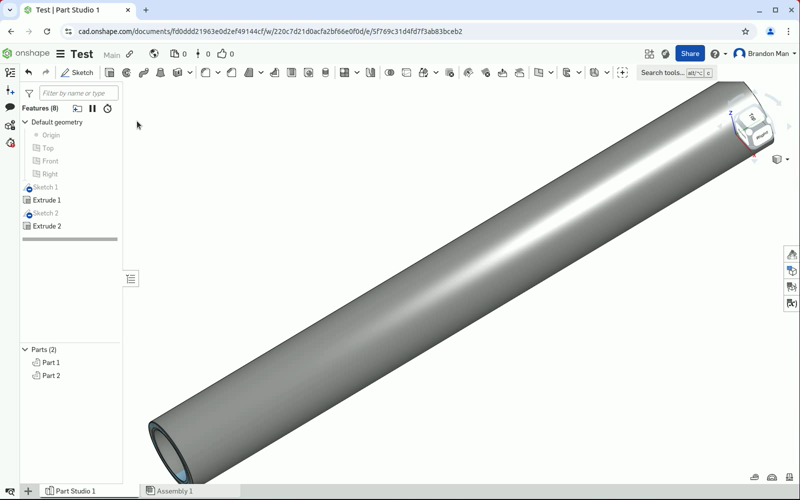
key(up, 2)
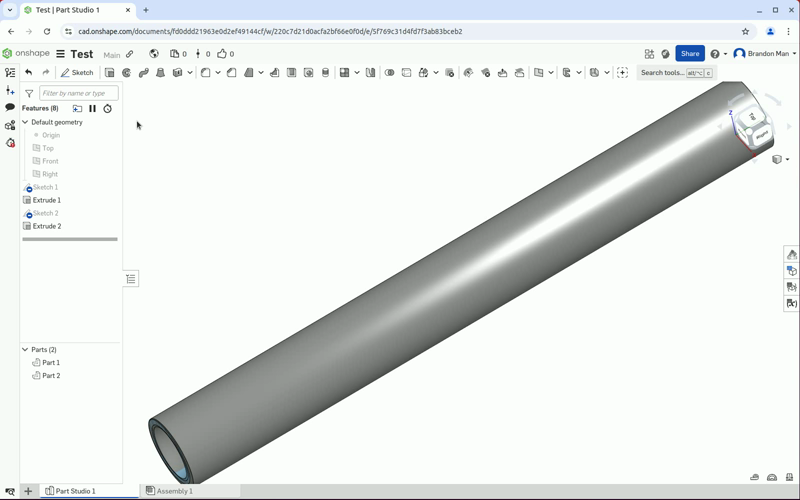
key(right, 2)
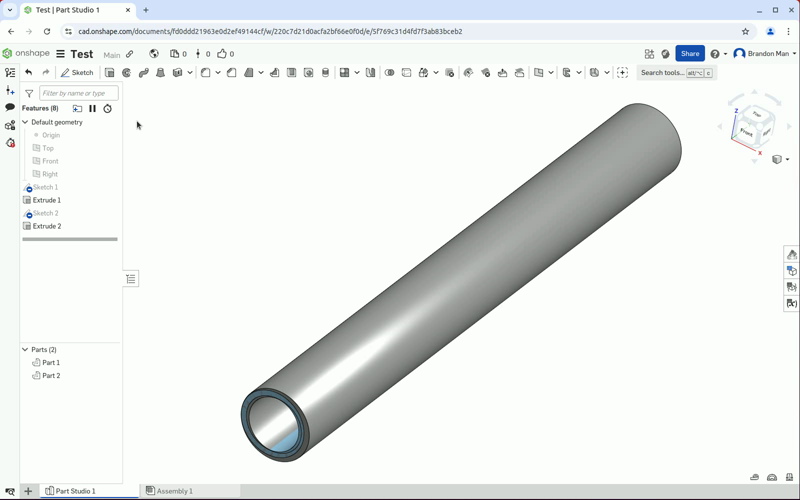
mouse_move(73, 189)
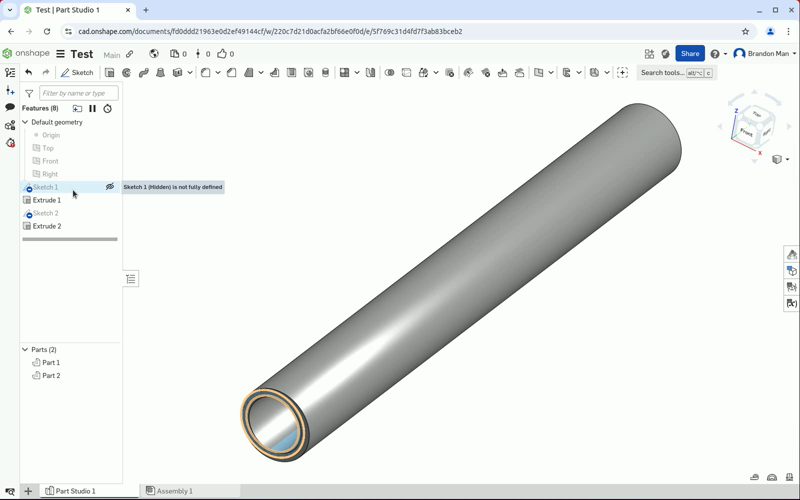
click(73, 189)